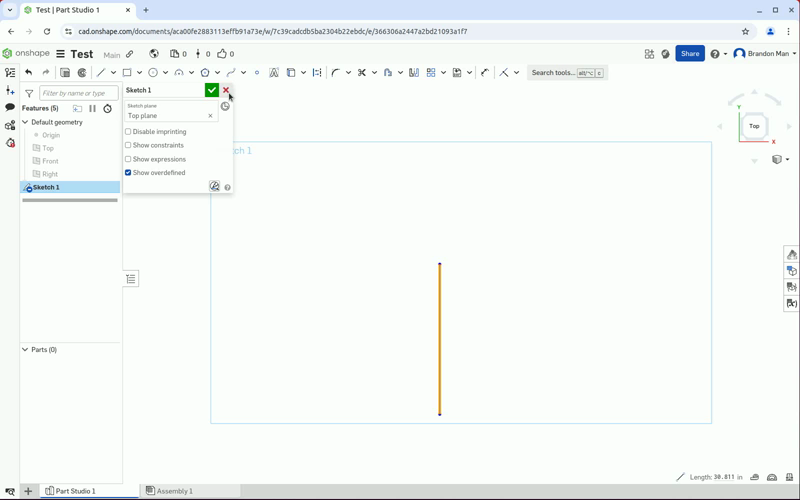
key(shift+h)
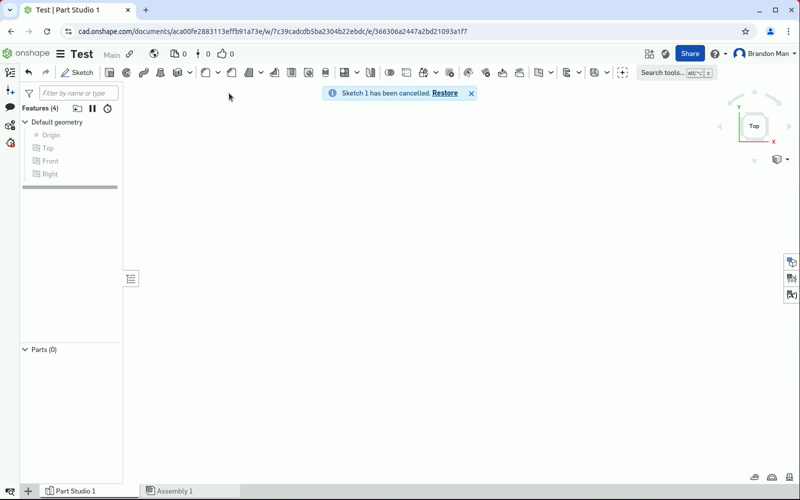
mouse_move(73, 352)
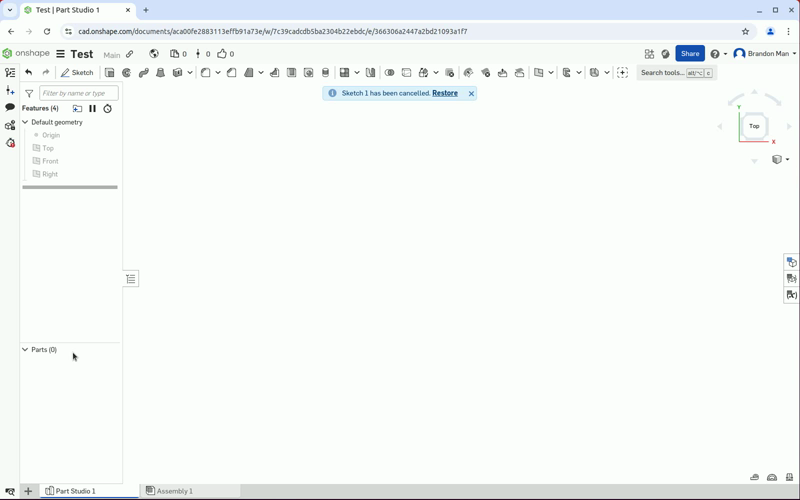
key(y)
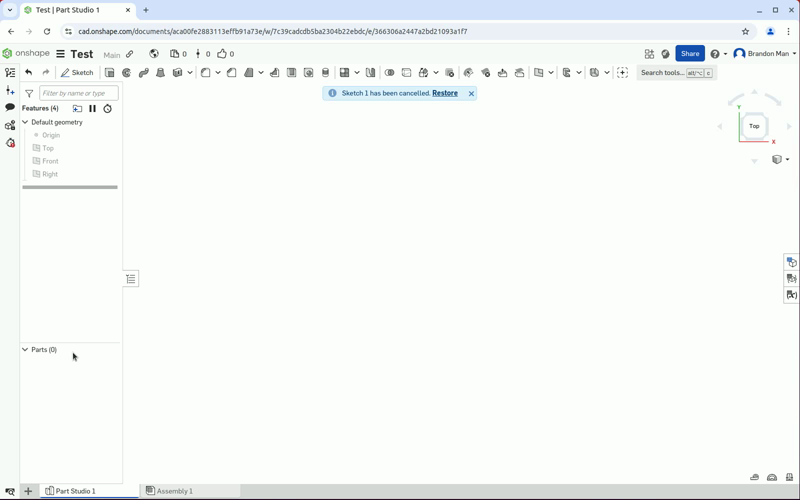
key(shift+p)
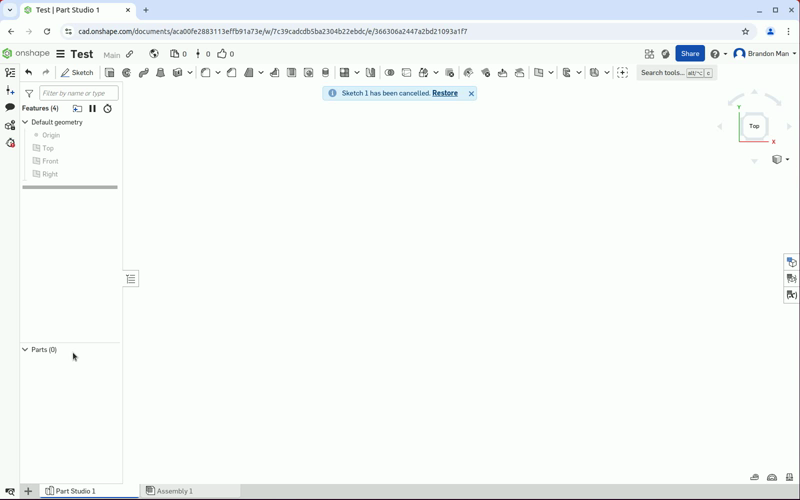
key(space)
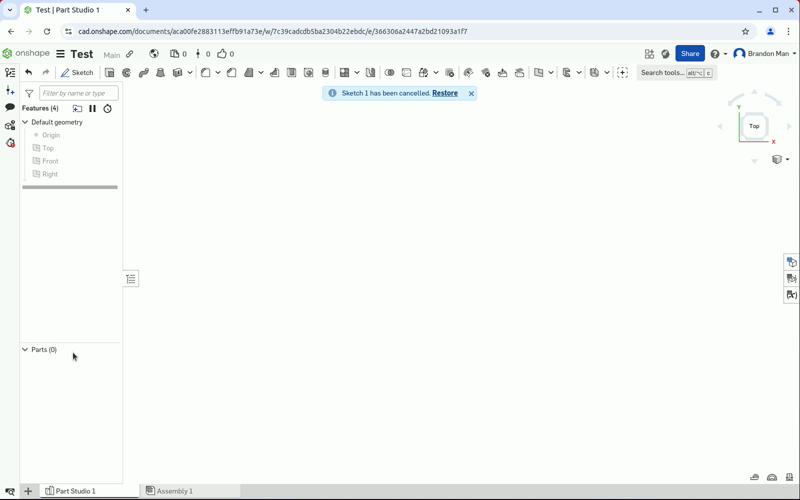
key_down(shift)
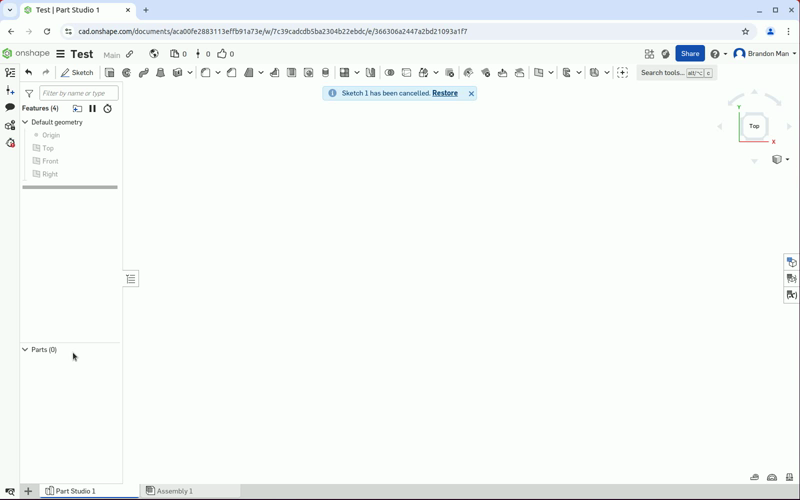
key(up)
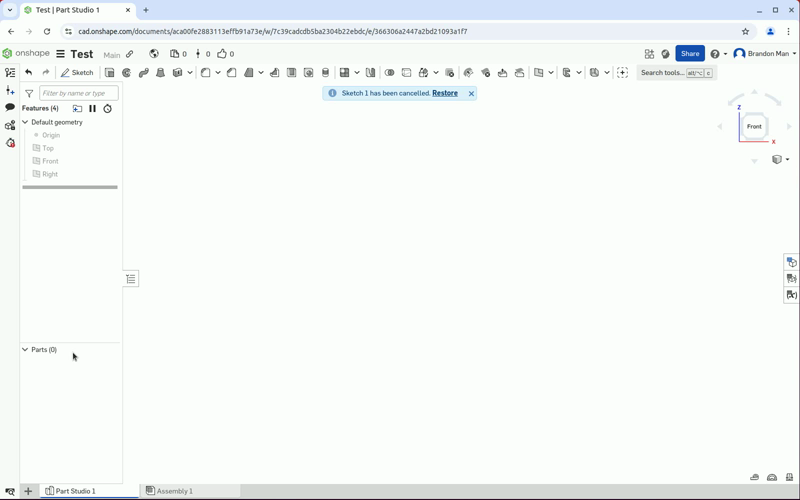
key_up(shift)
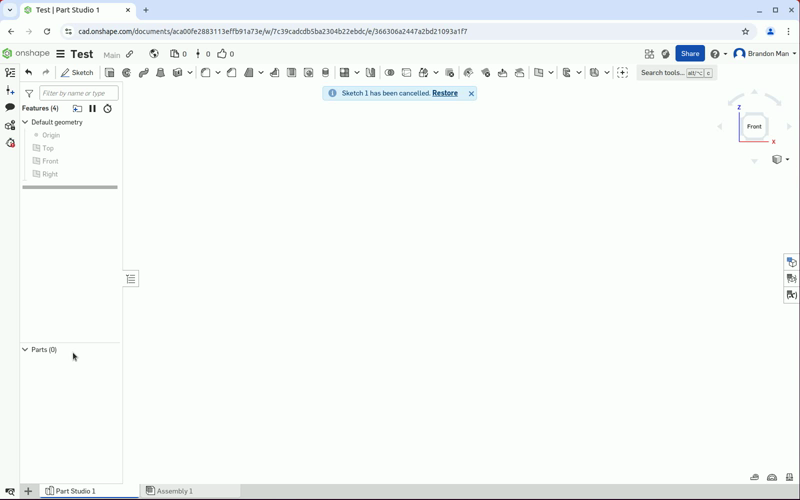
key(space)
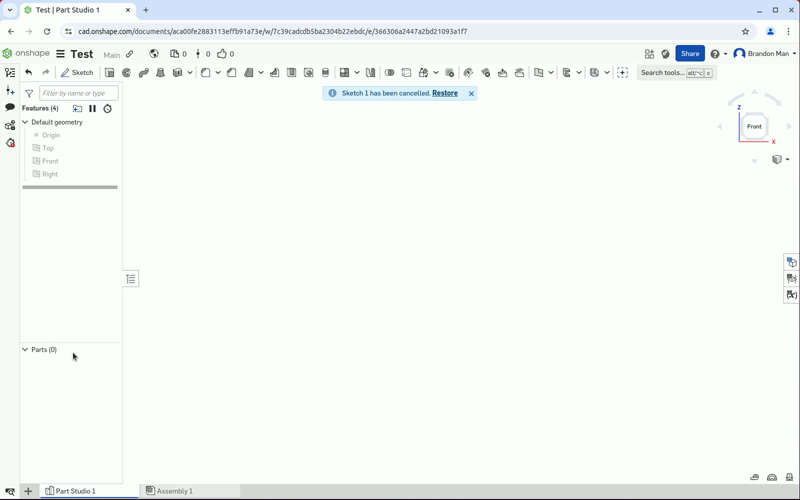
key_down(shift)
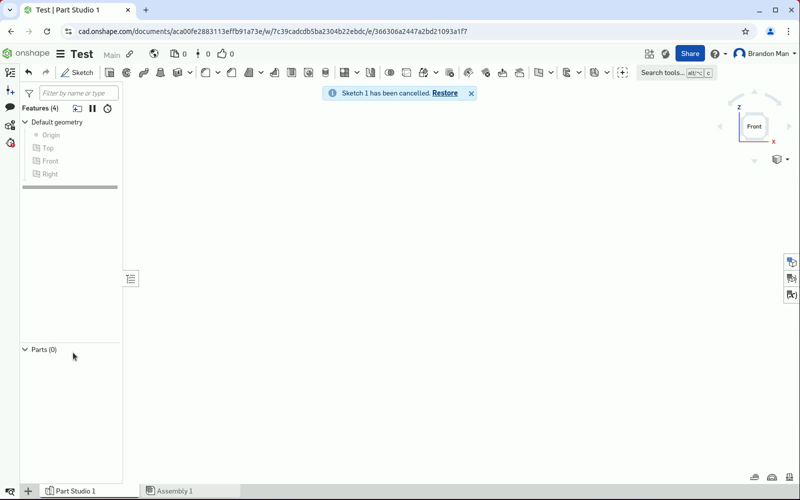
key(left)
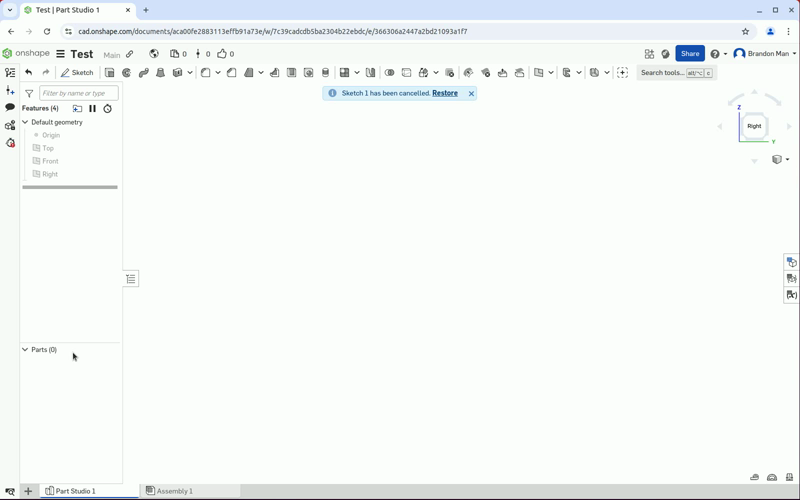
key_up(shift)
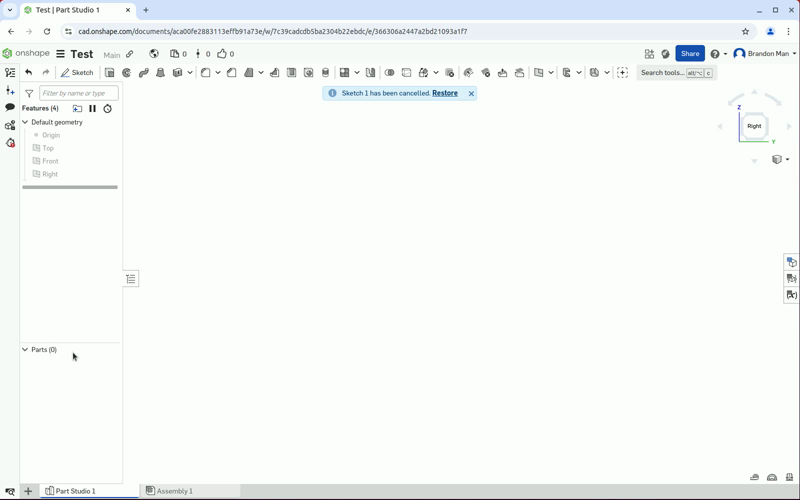
mouse_move(73, 352)
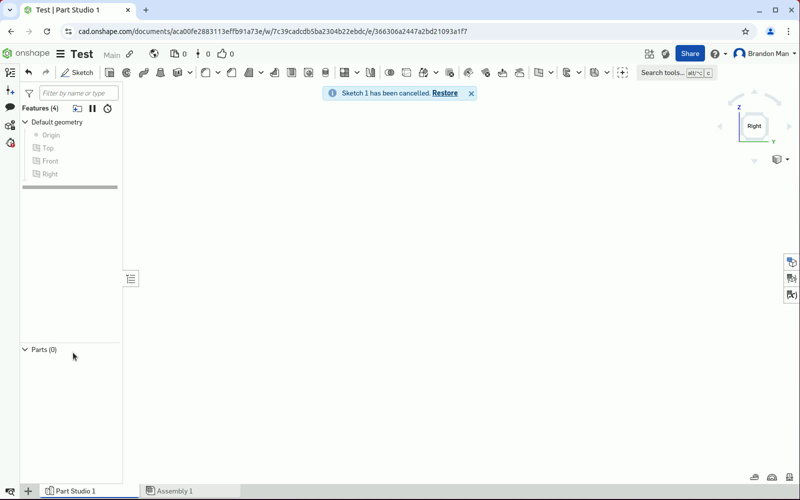
key(shift+y)
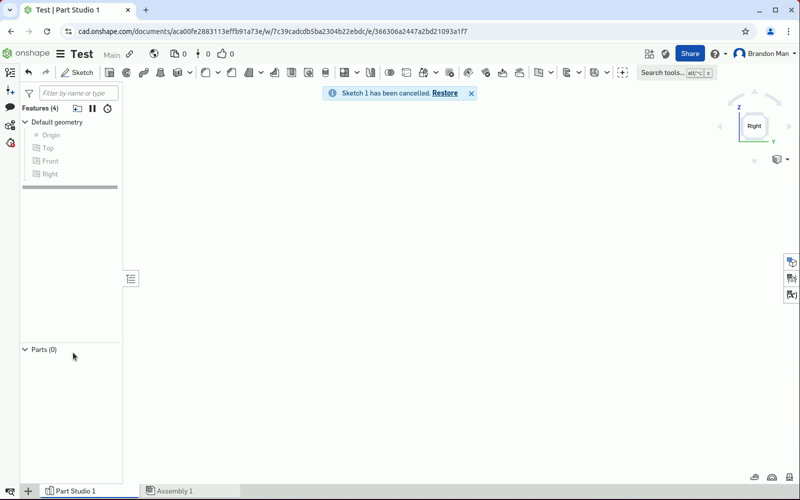
key(shift+s)
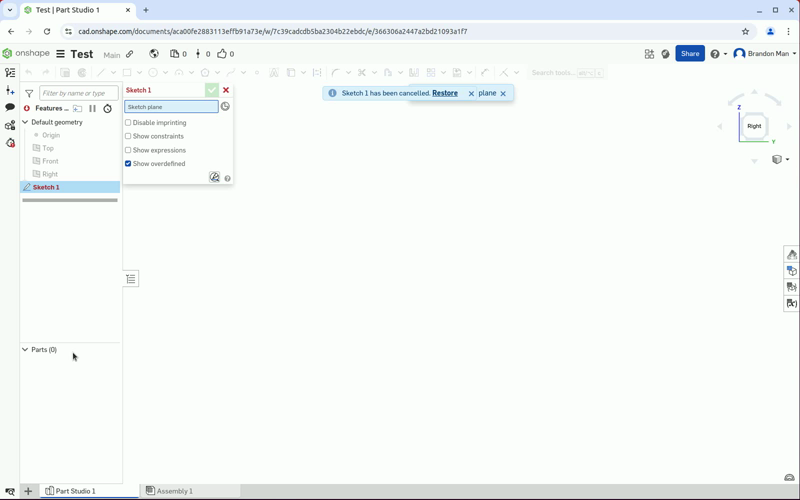
mouse_move(73, 176)
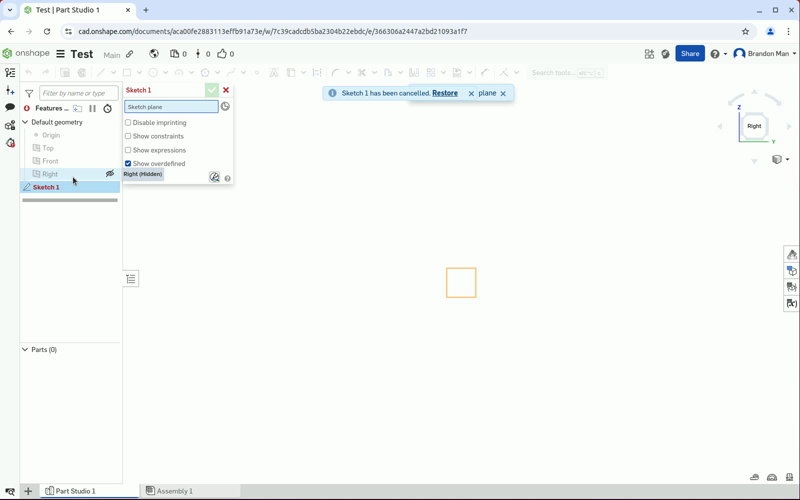
click(73, 176)
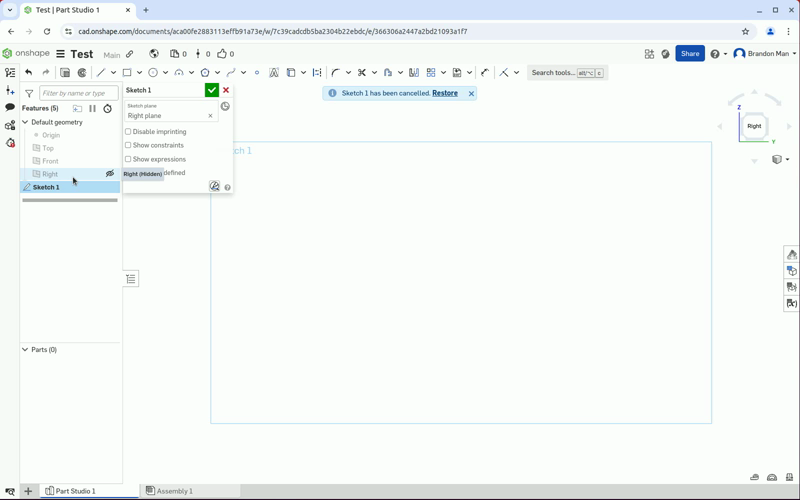
mouse_move(73, 352)
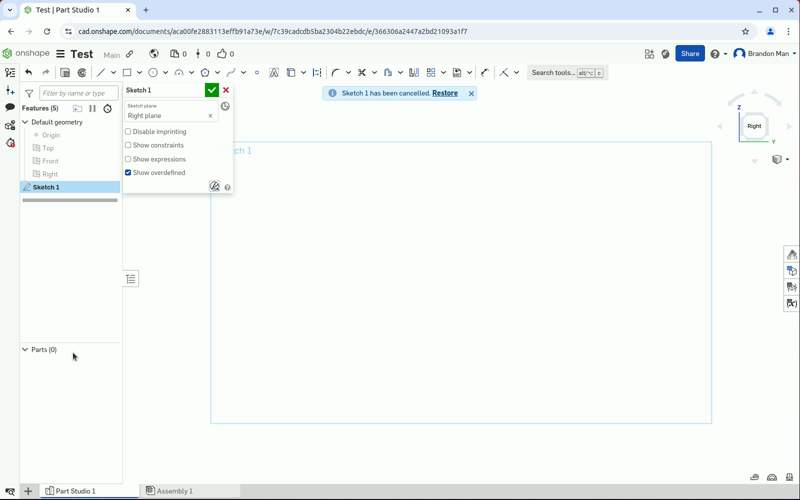
key(y)
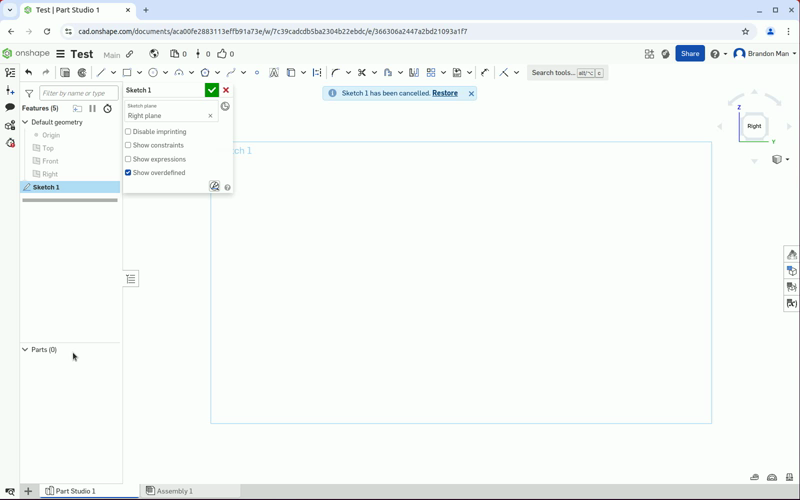
key(c)
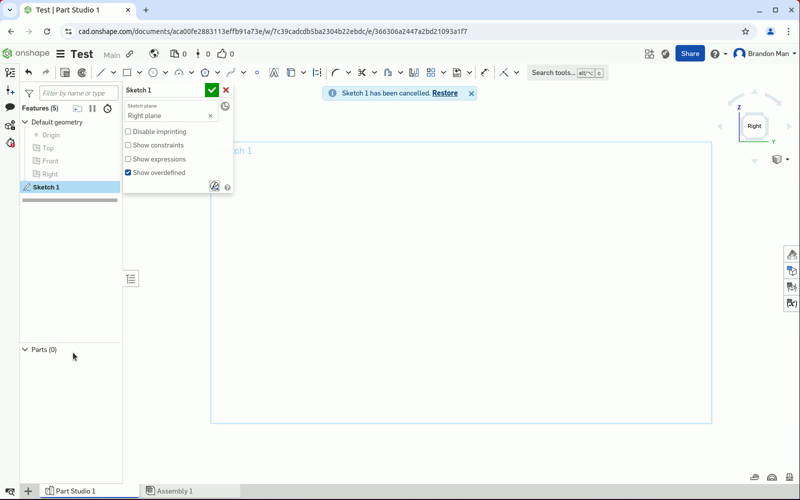
key_down(shift)
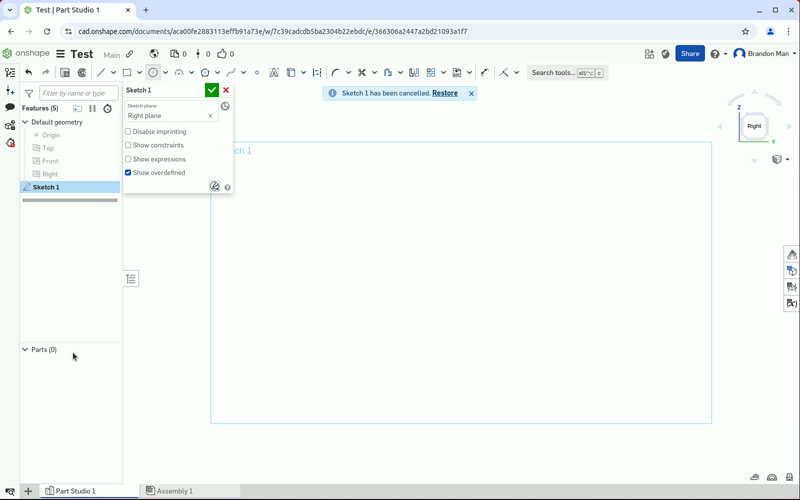
mouse_move(461, 282)
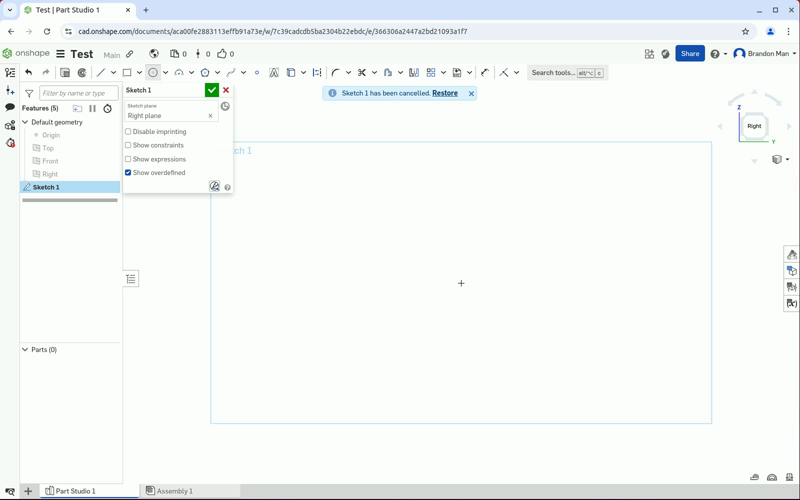
click(461, 282)
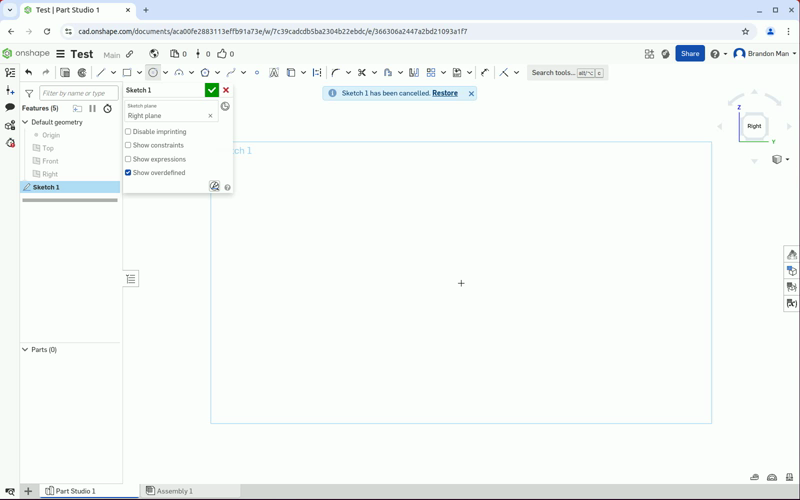
key_up(shift)
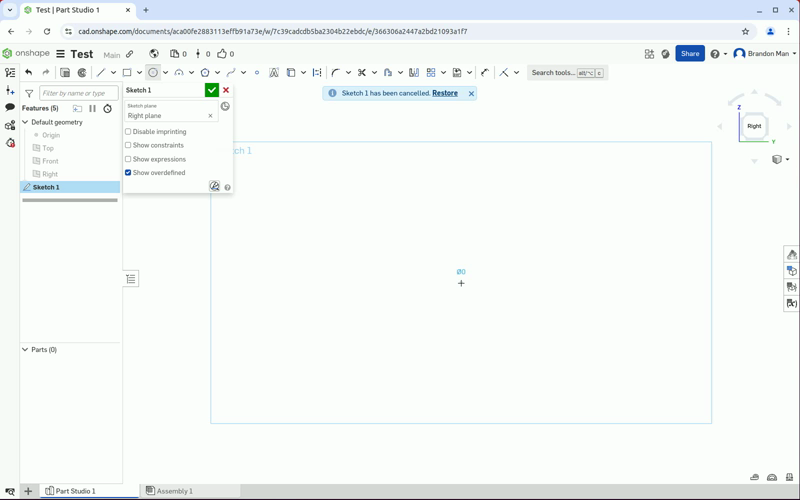
mouse_move(574, 282)
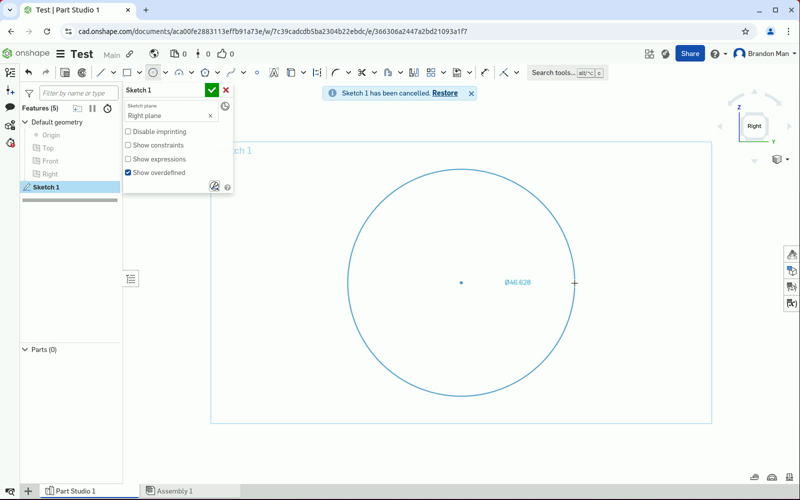
click(574, 282)
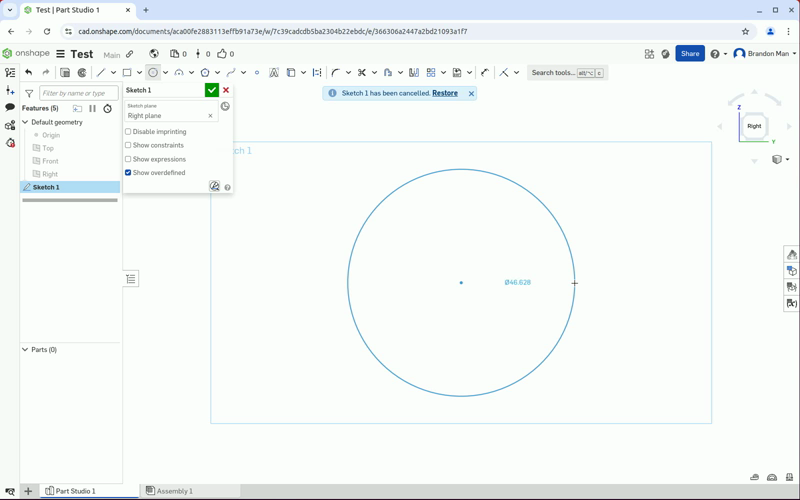
key(esc)
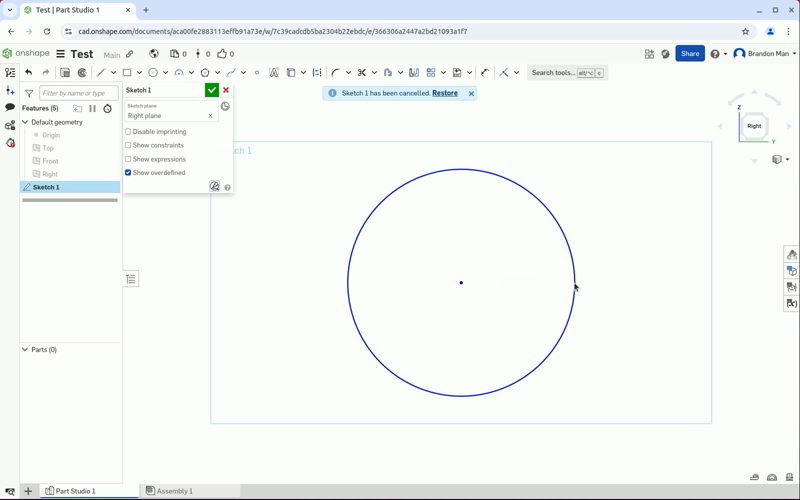
mouse_move(461, 323)
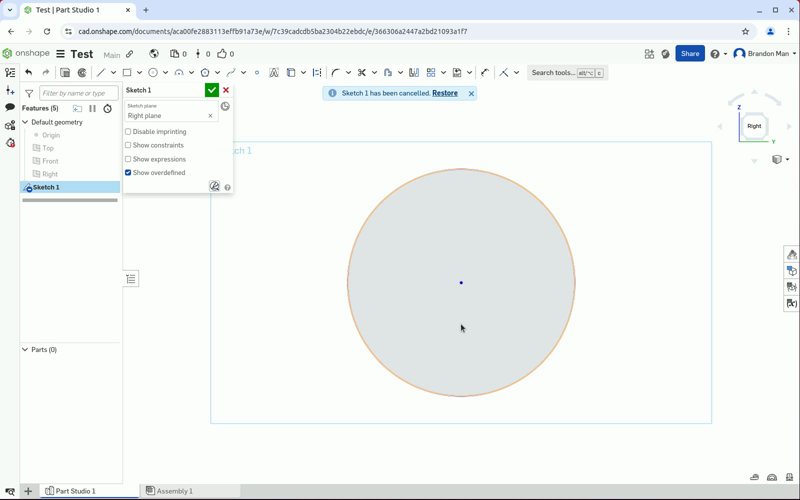
click(461, 323)
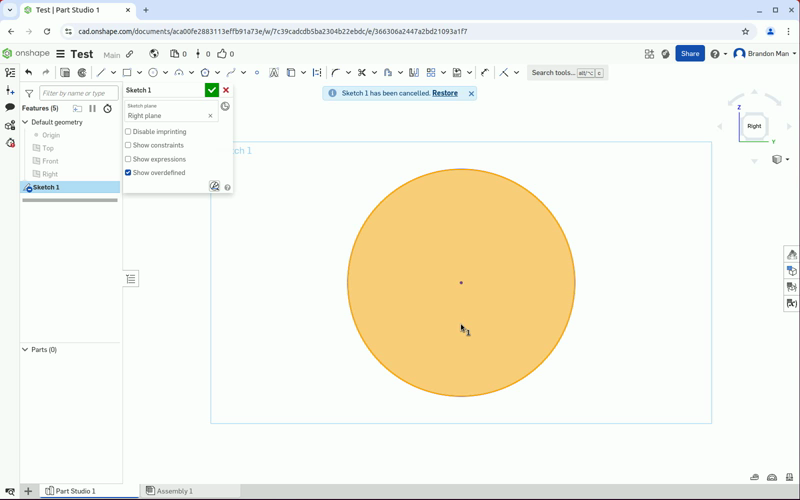
mouse_move(73, 352)
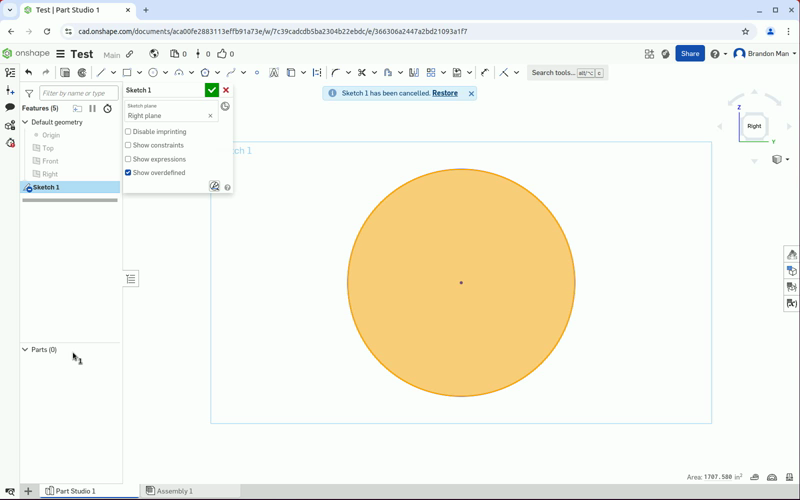
key(shift+y)
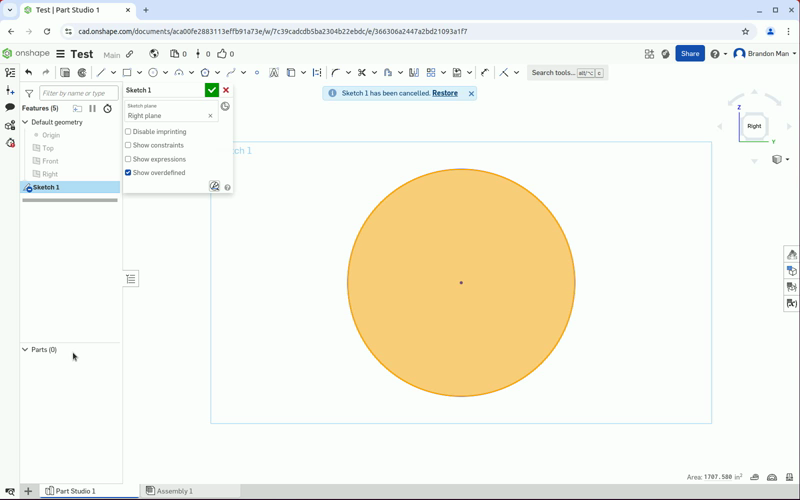
key(shift+e)
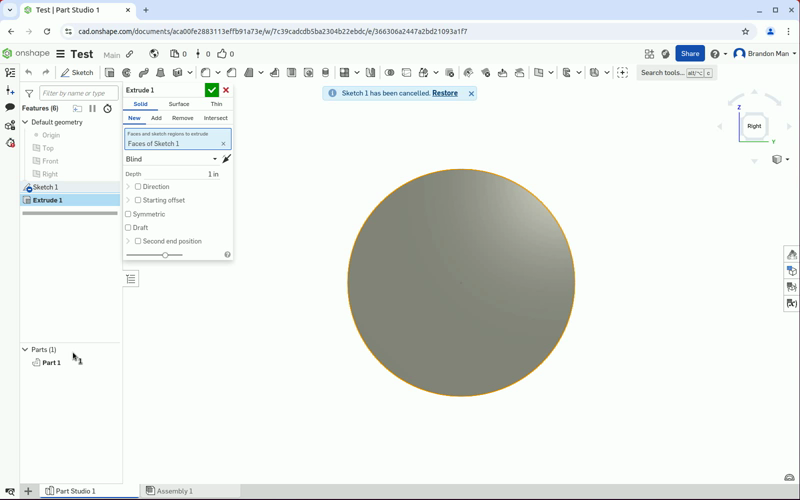
mouse_move(143, 106)
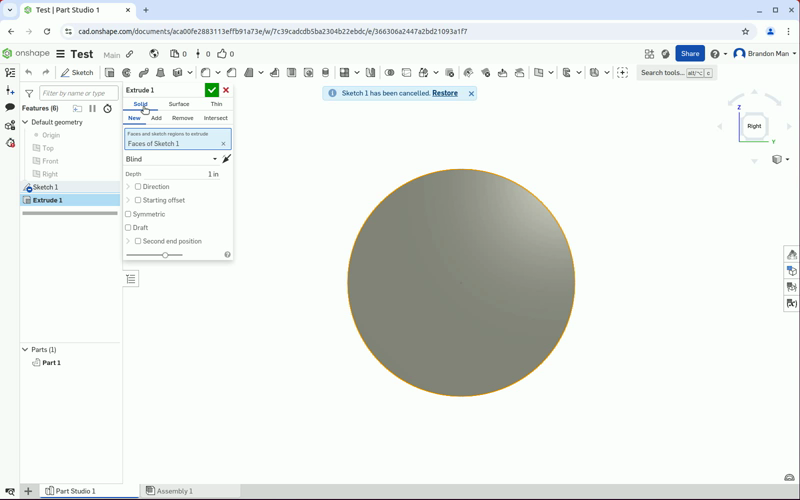
click(143, 106)
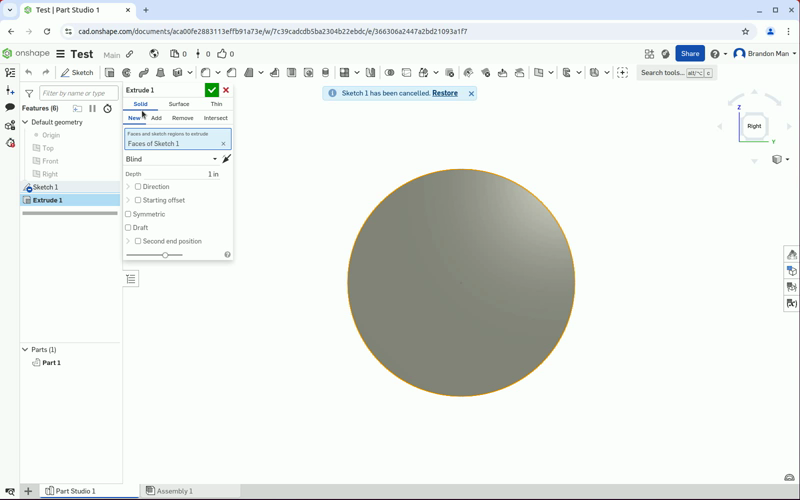
mouse_move(137, 120)
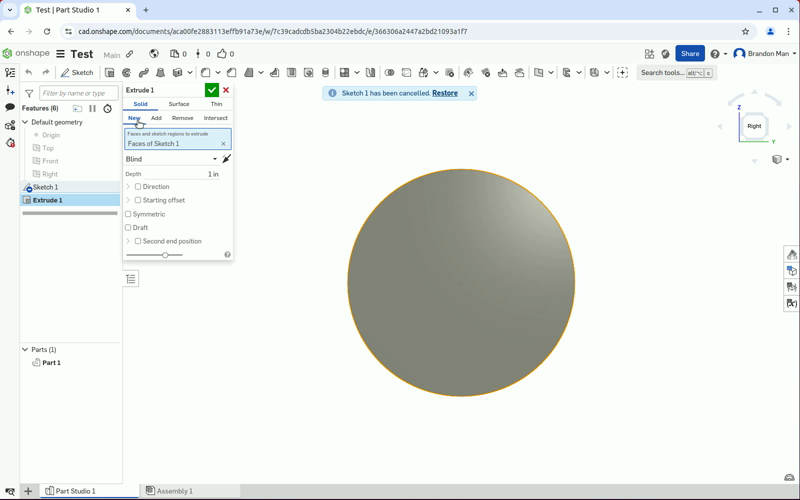
click(137, 120)
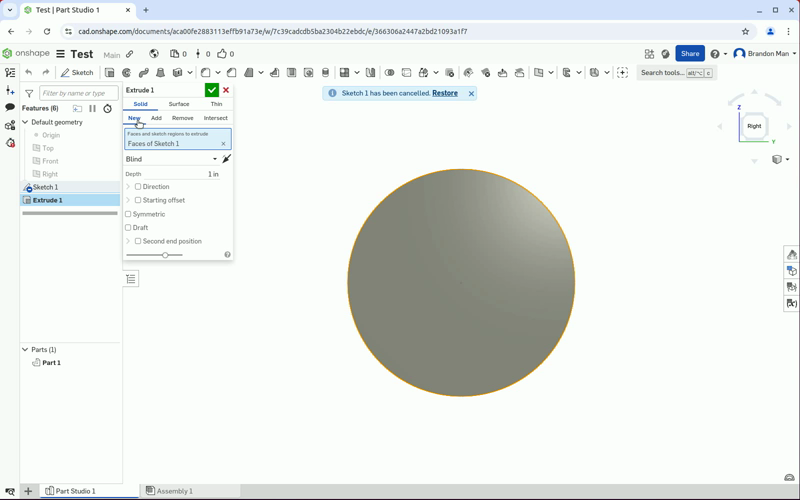
key(tab, 4)
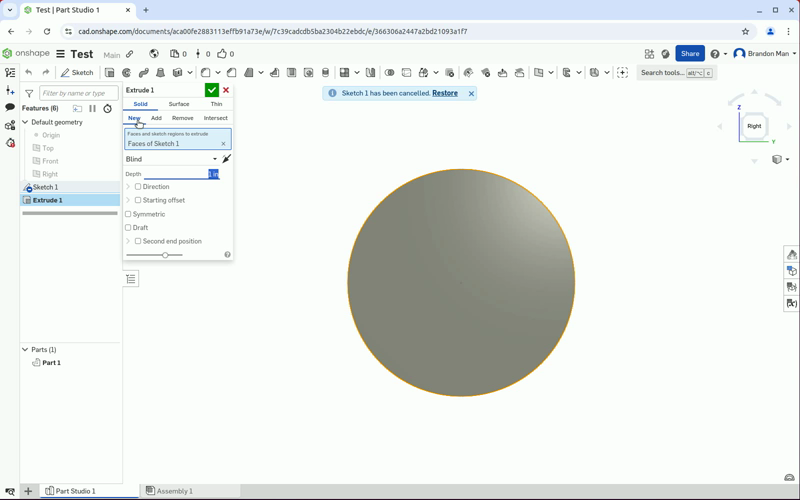
text(2.166)
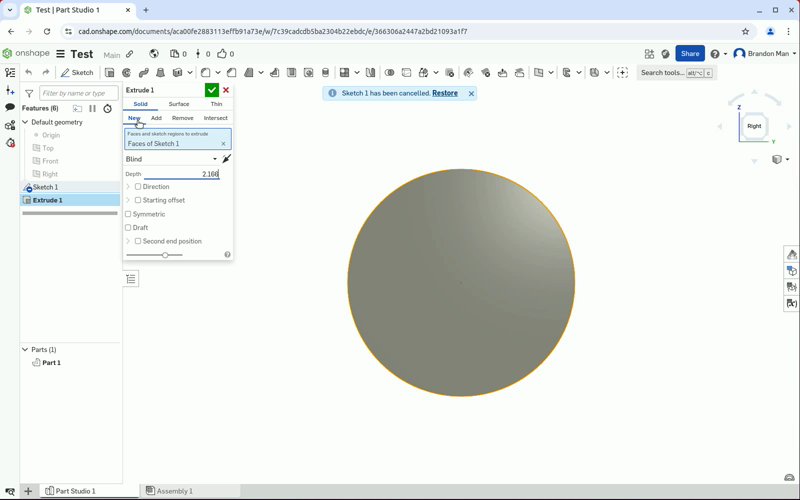
key(enter)
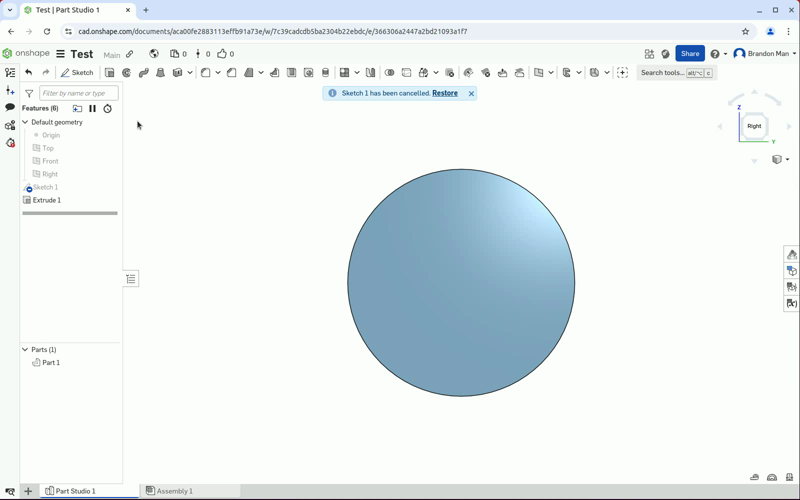
key(shift+h)
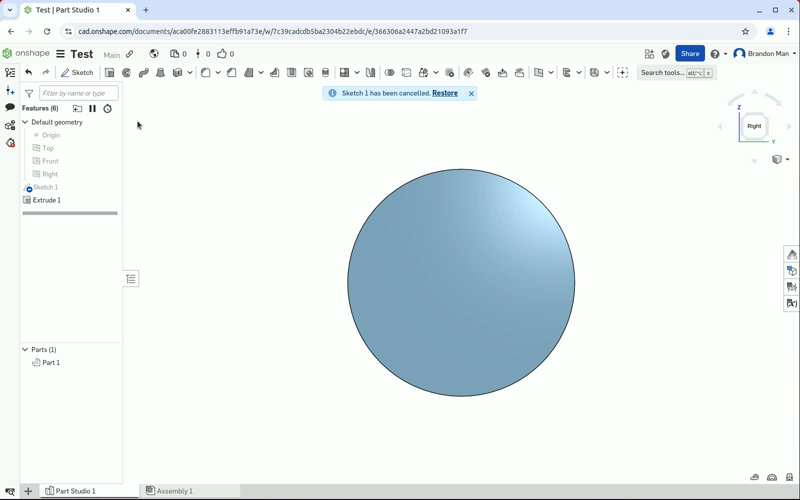
key(shift+h)
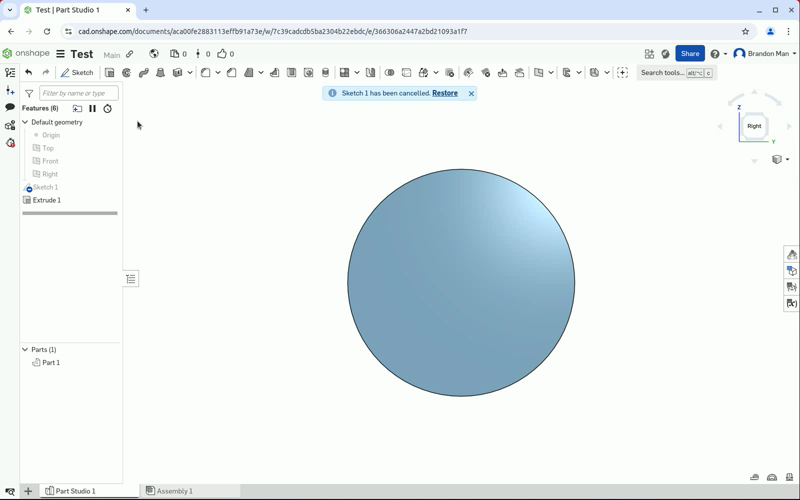
mouse_move(73, 189)
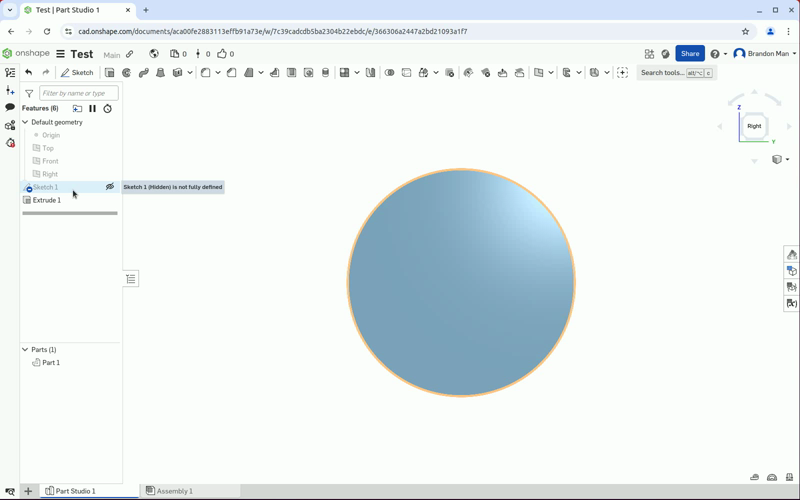
click(73, 189)
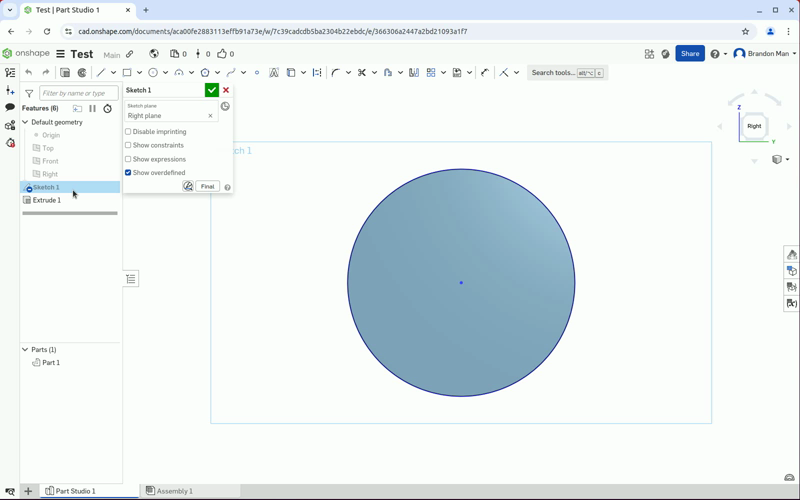
mouse_move(229, 92)
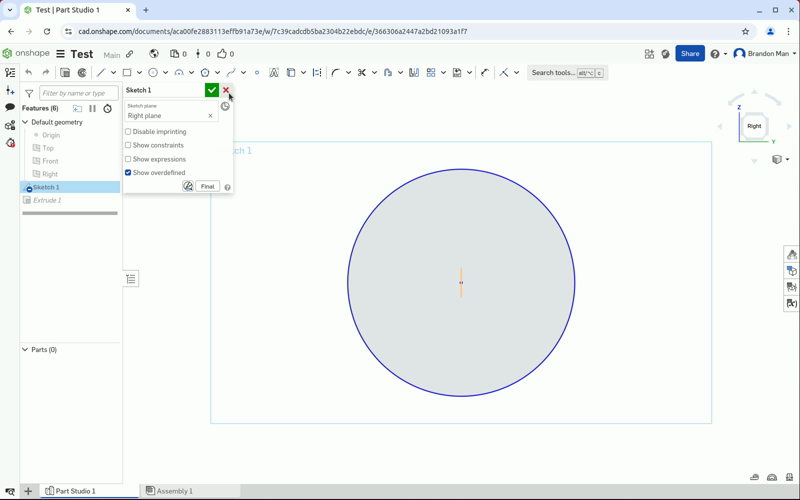
click(229, 92)
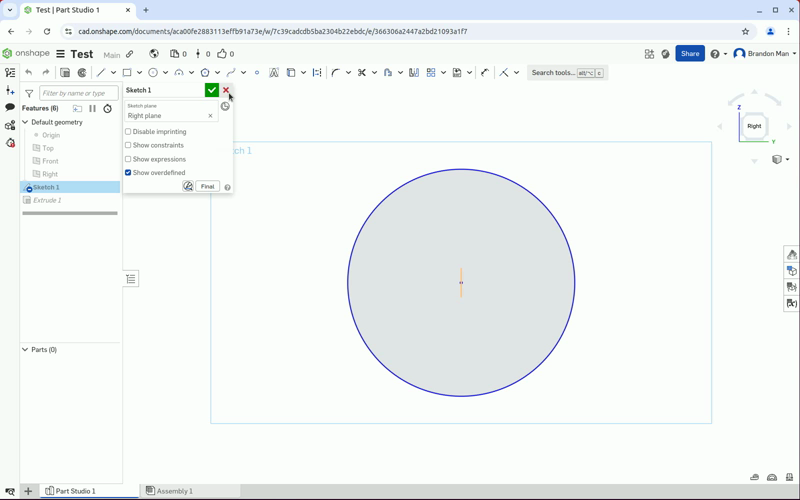
key(shift+s)
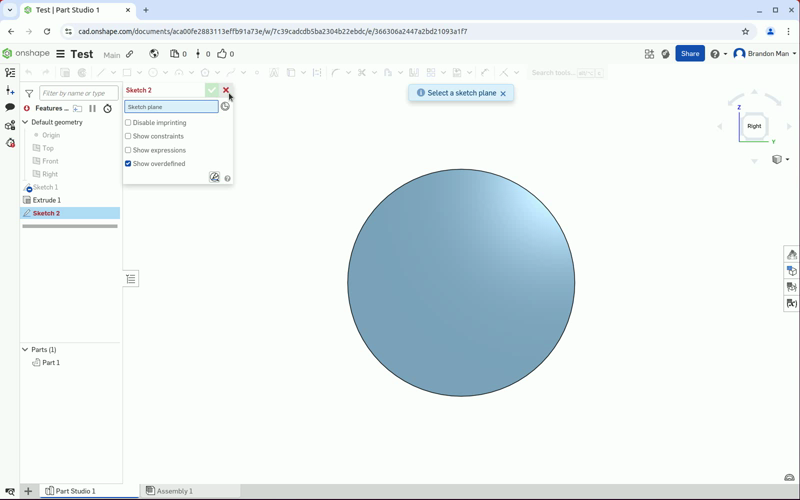
mouse_move(73, 176)
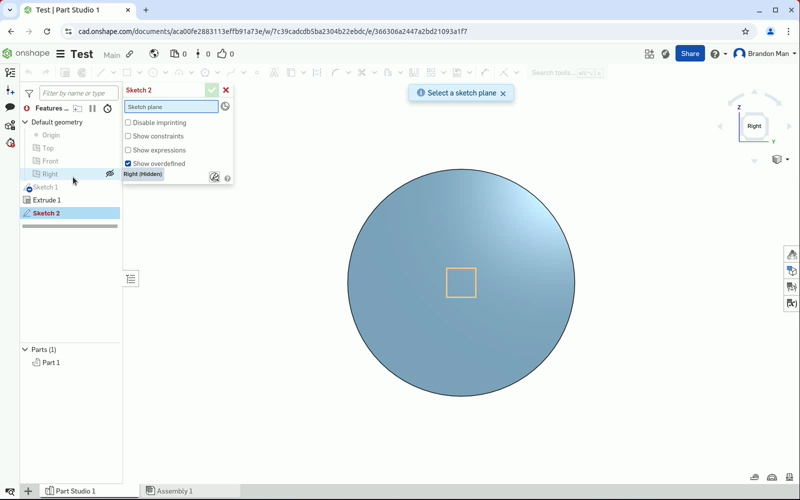
click(73, 176)
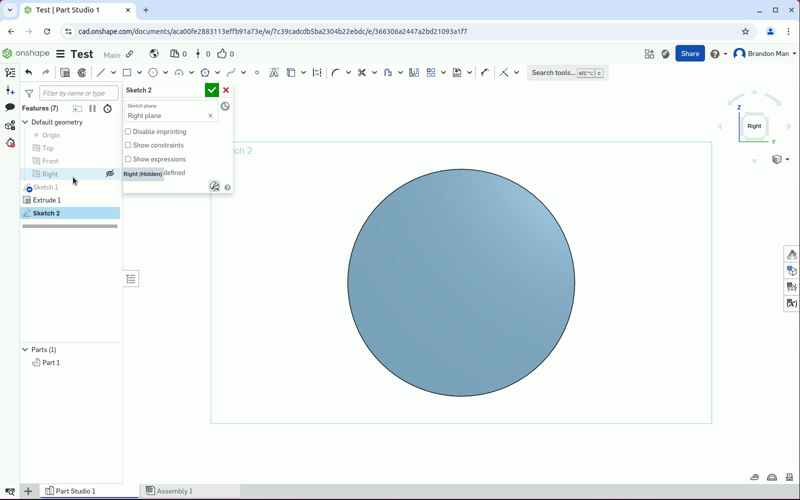
mouse_move(73, 352)
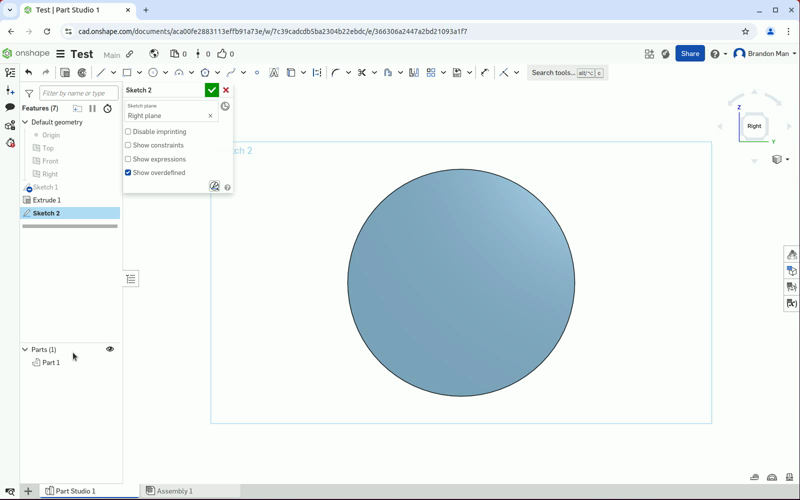
key(y)
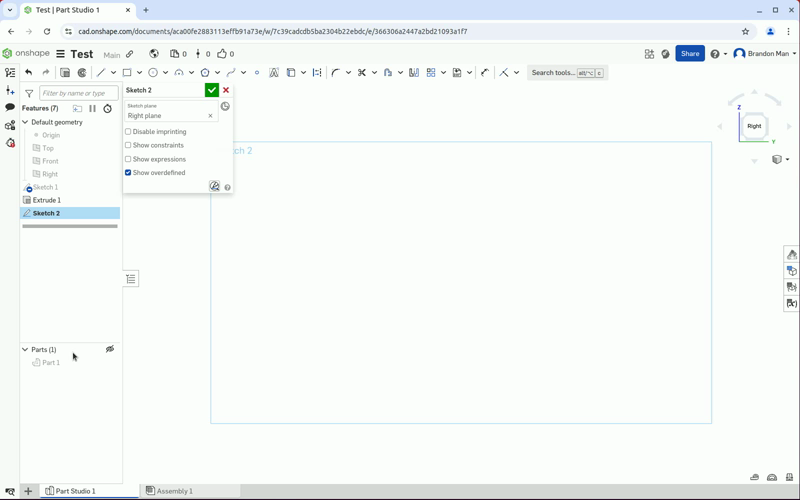
key(c)
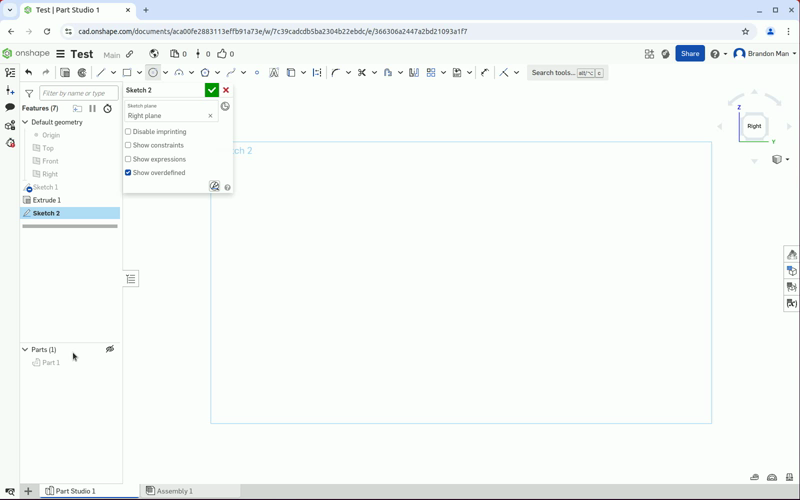
key_down(shift)
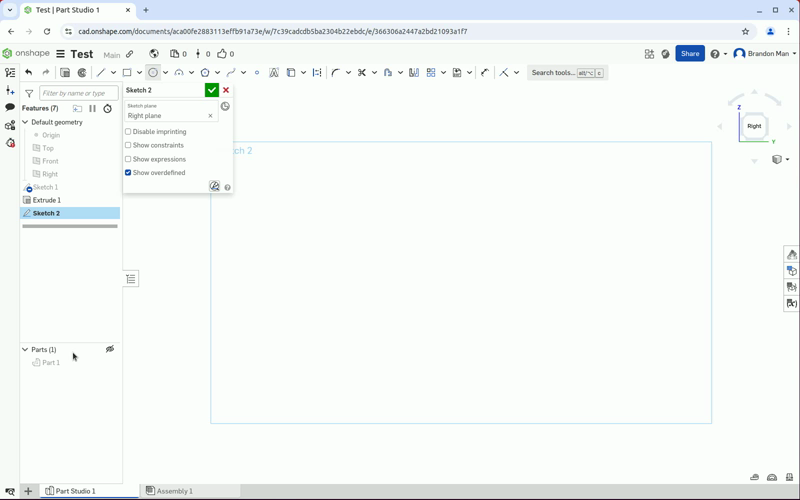
mouse_move(461, 282)
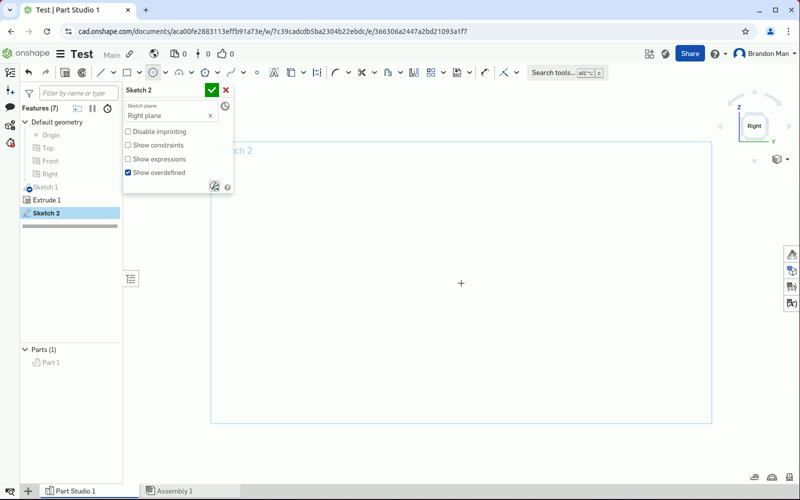
click(461, 282)
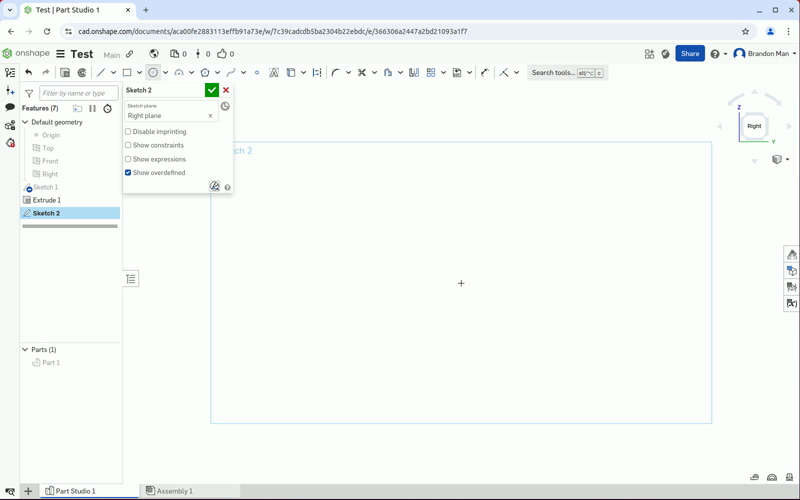
key_up(shift)
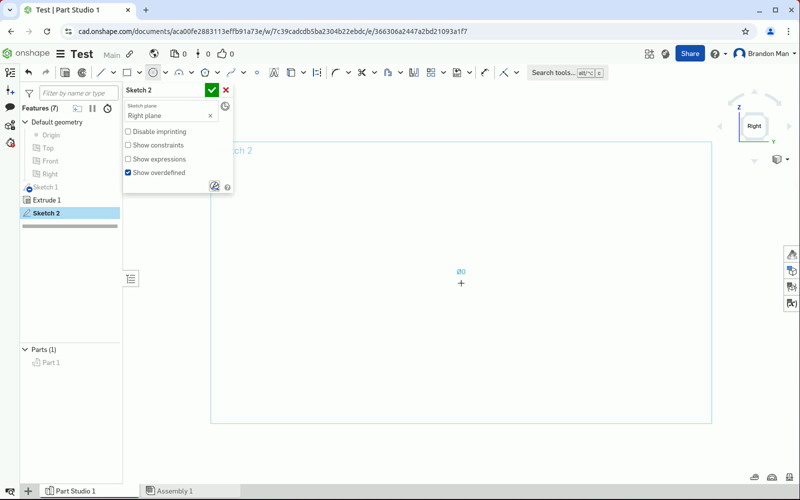
mouse_move(468, 282)
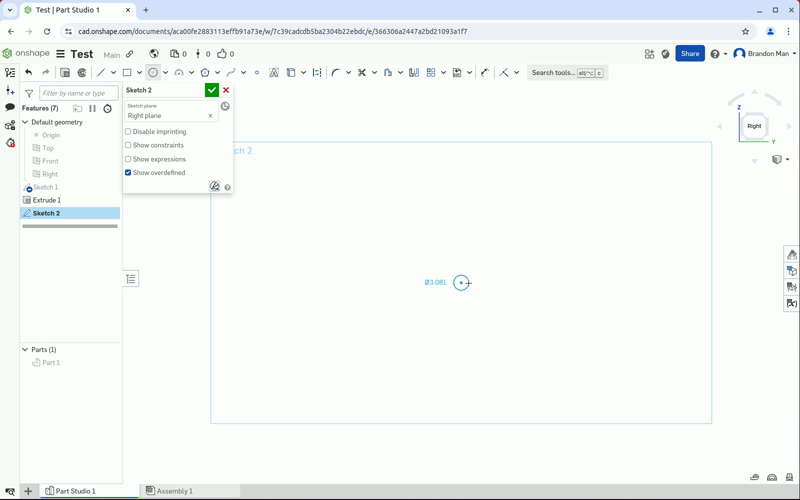
click(468, 282)
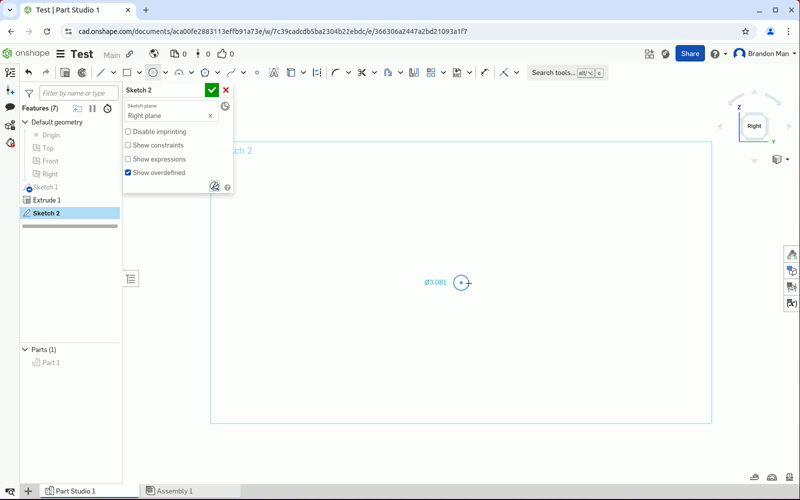
key(esc)
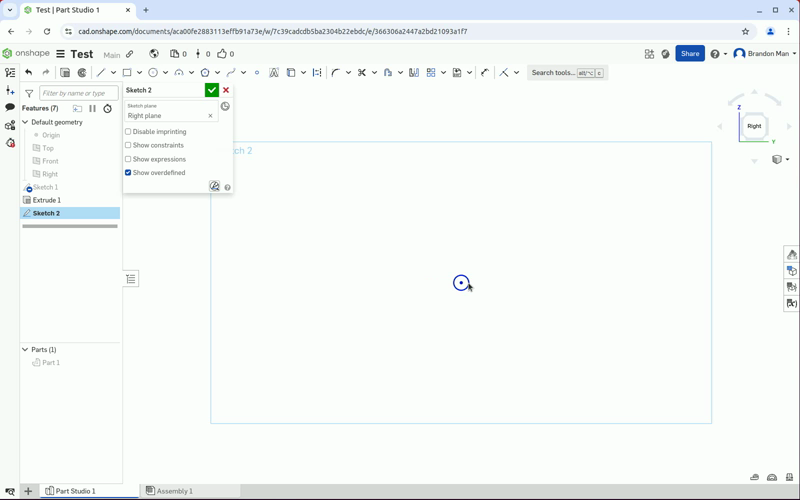
mouse_move(456, 278)
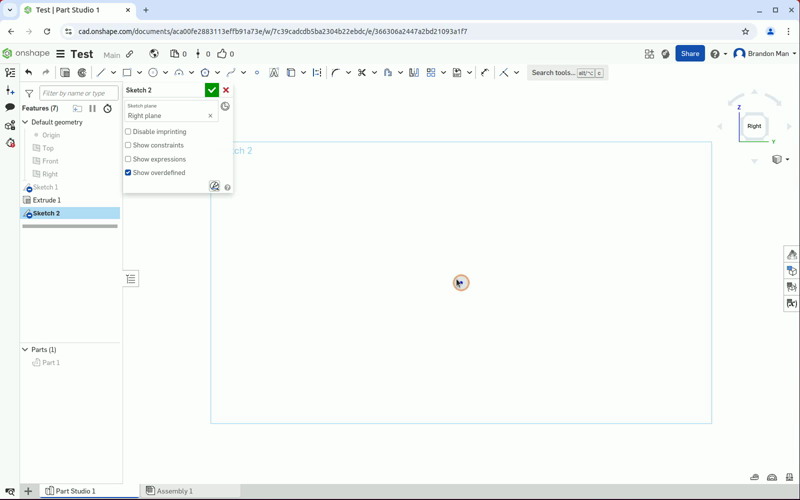
scroll(6)
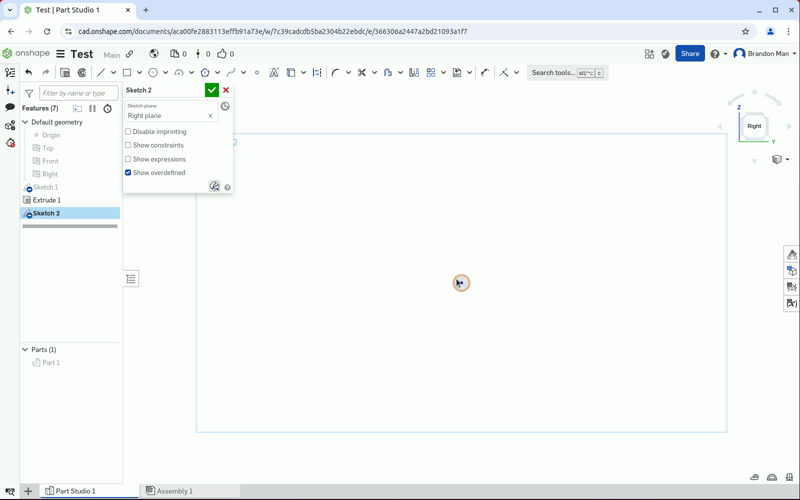
scroll(6)
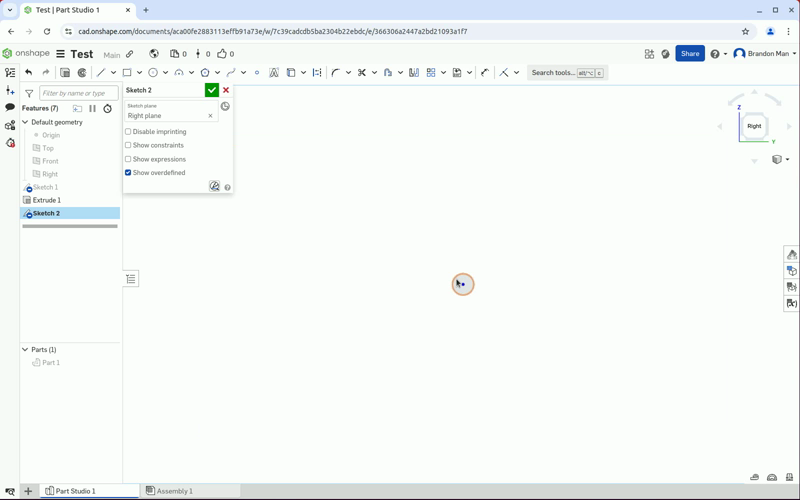
scroll(6)
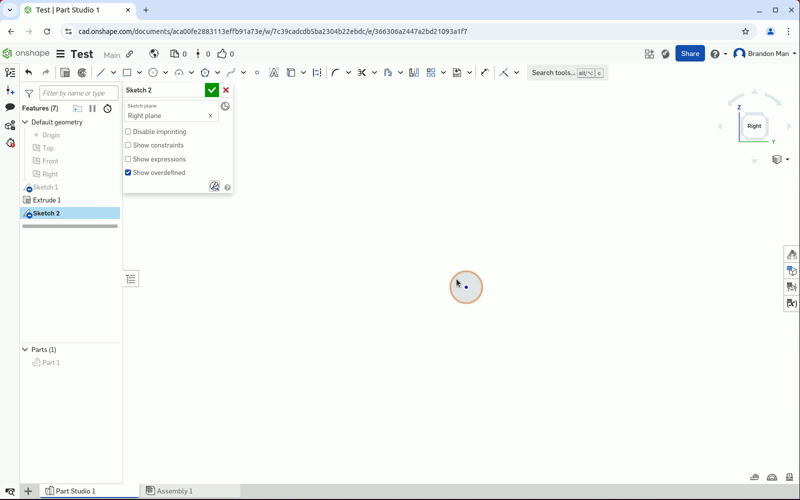
scroll(6)
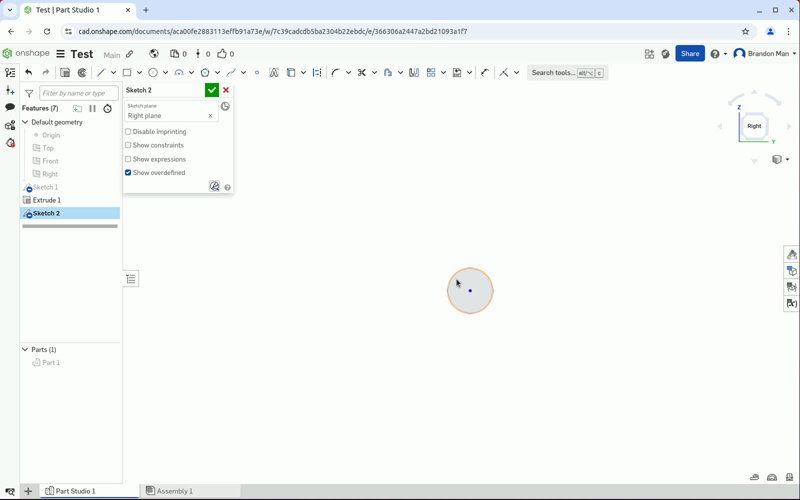
scroll(6)
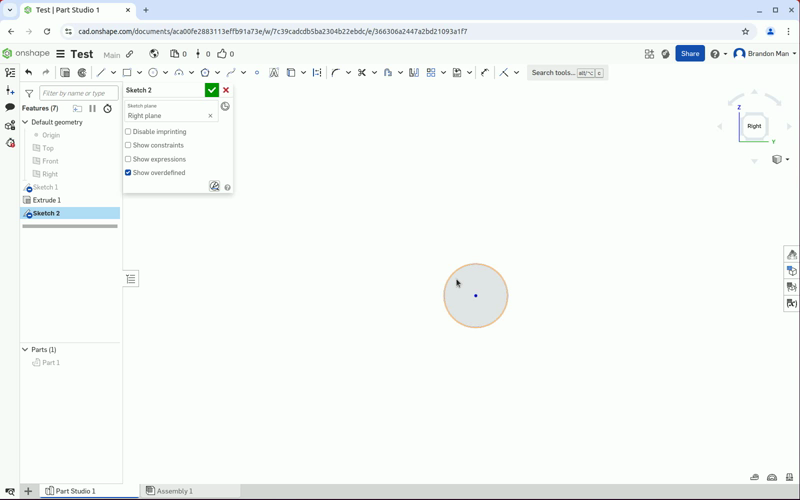
scroll(6)
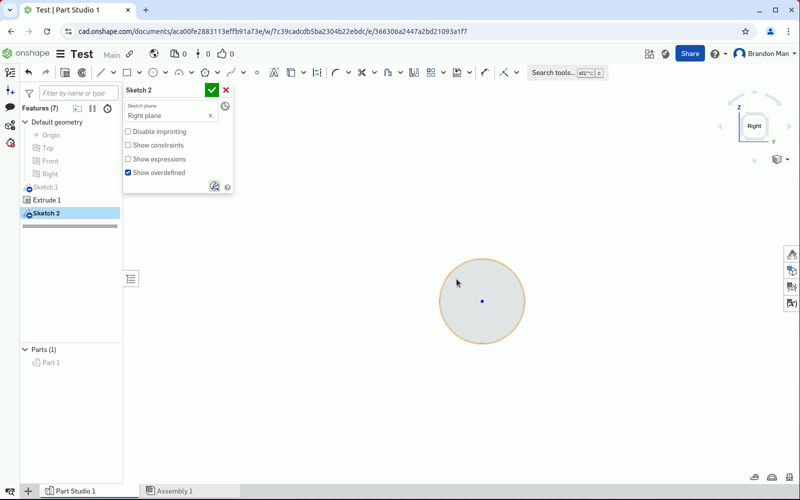
scroll(6)
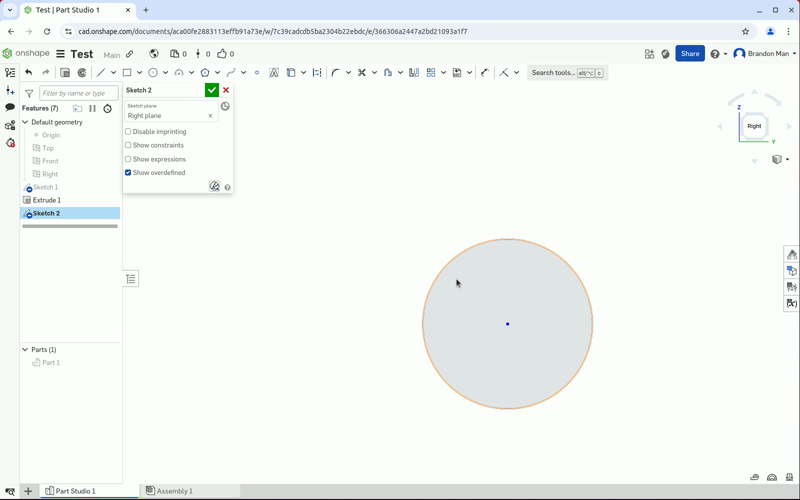
click(456, 278)
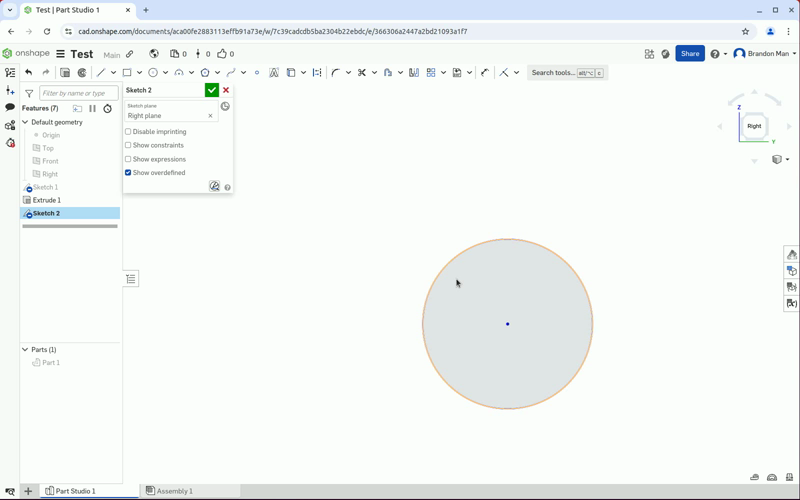
scroll(-6)
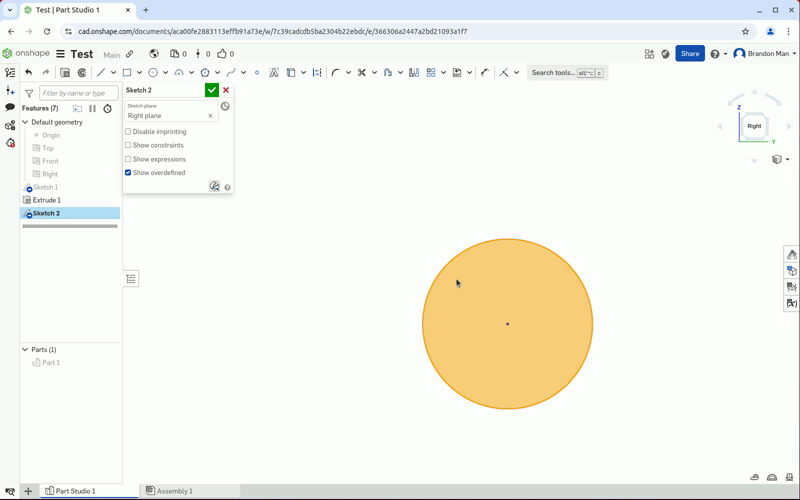
scroll(-6)
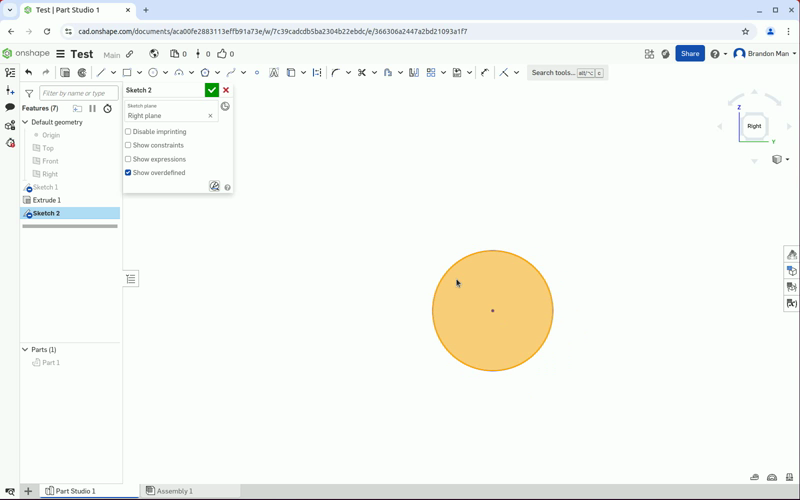
scroll(-6)
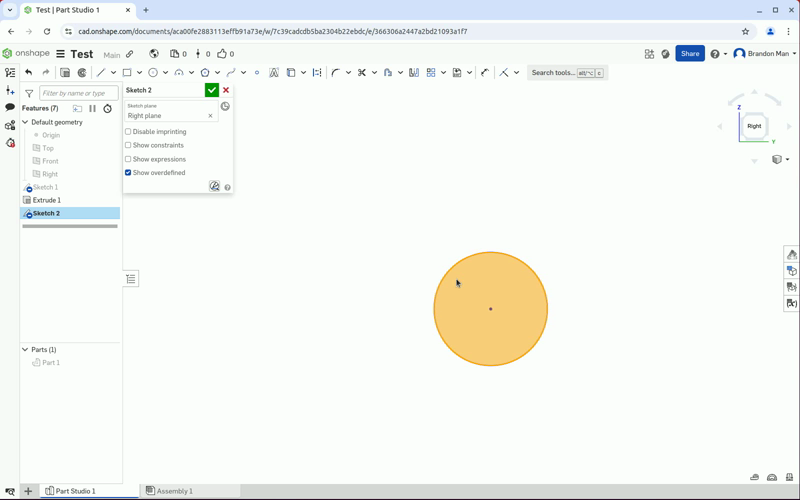
scroll(-6)
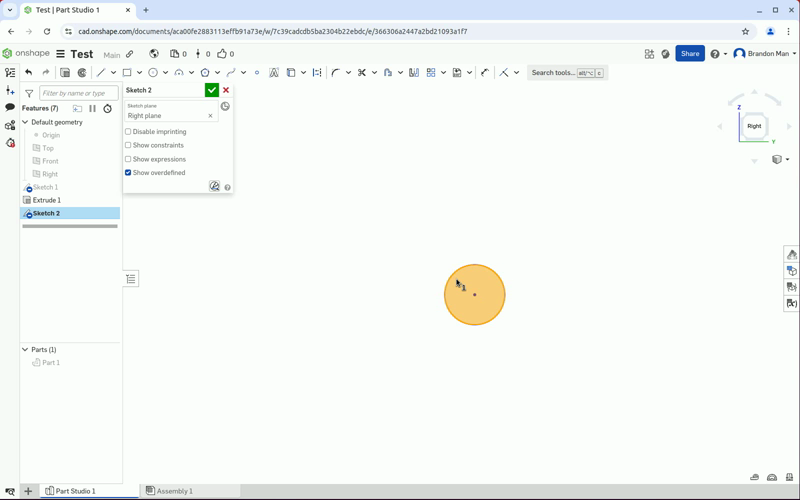
scroll(-6)
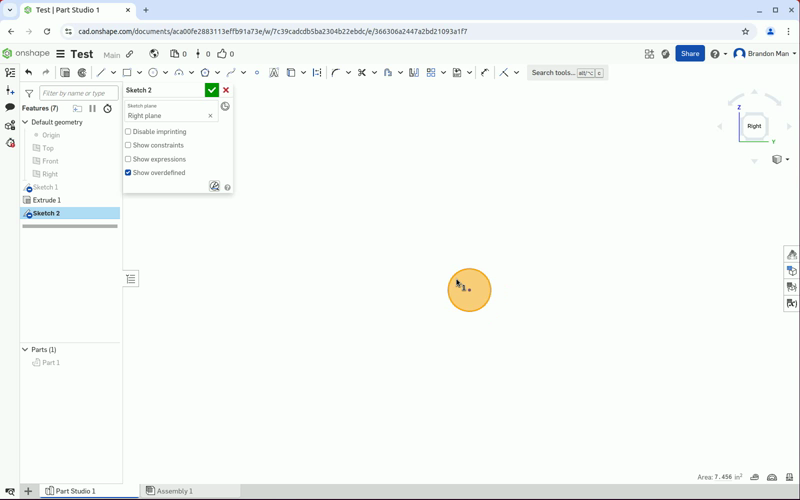
scroll(-6)
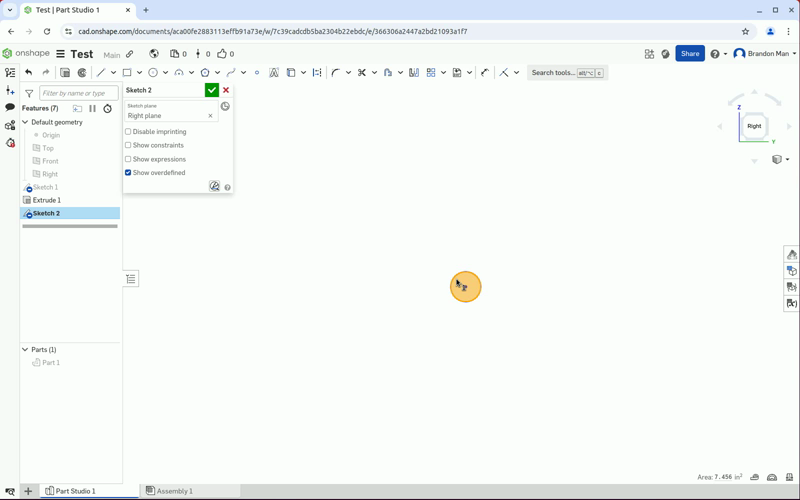
scroll(-6)
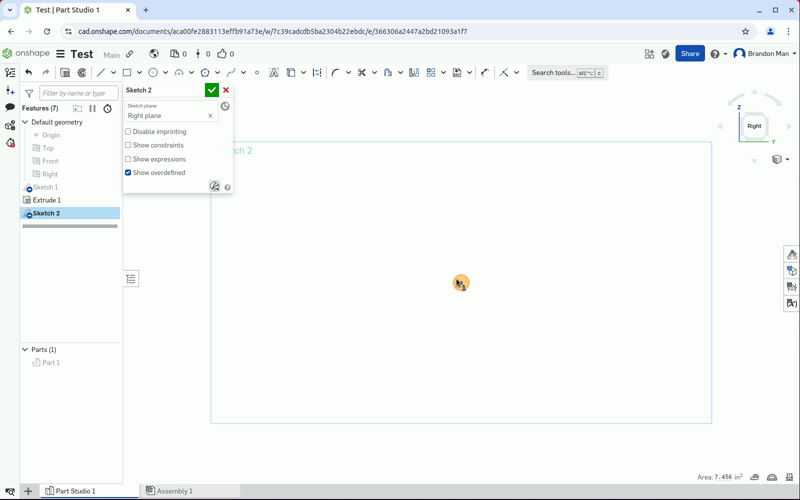
mouse_move(73, 352)
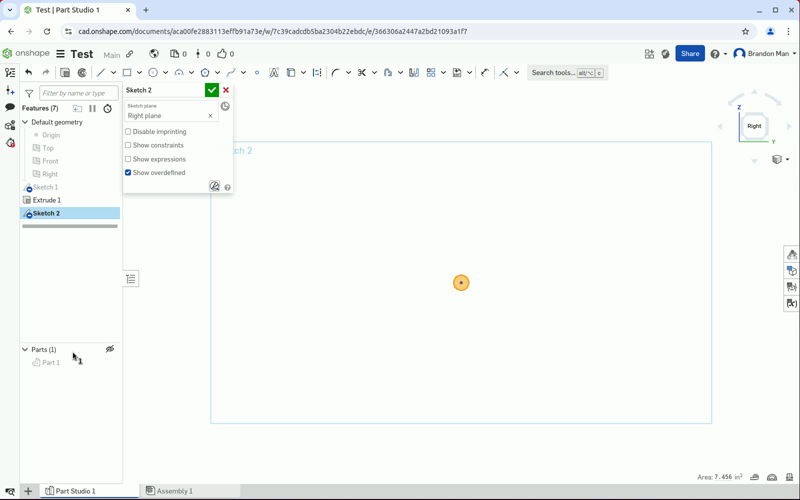
key(shift+y)
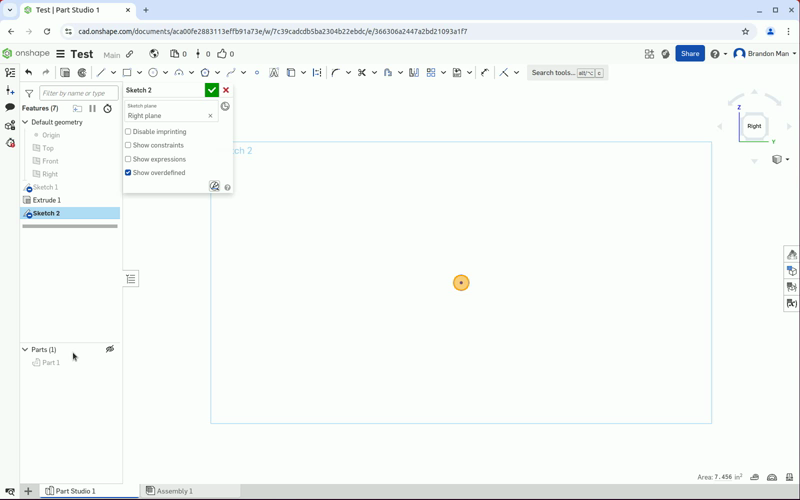
key(shift+e)
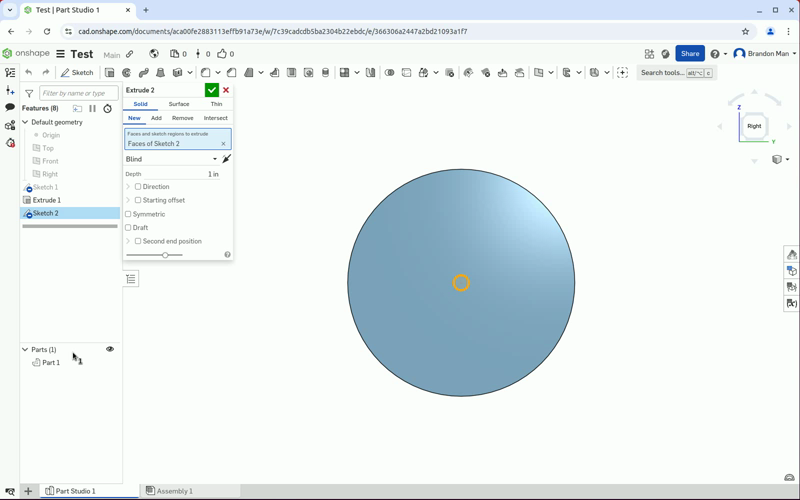
mouse_move(143, 106)
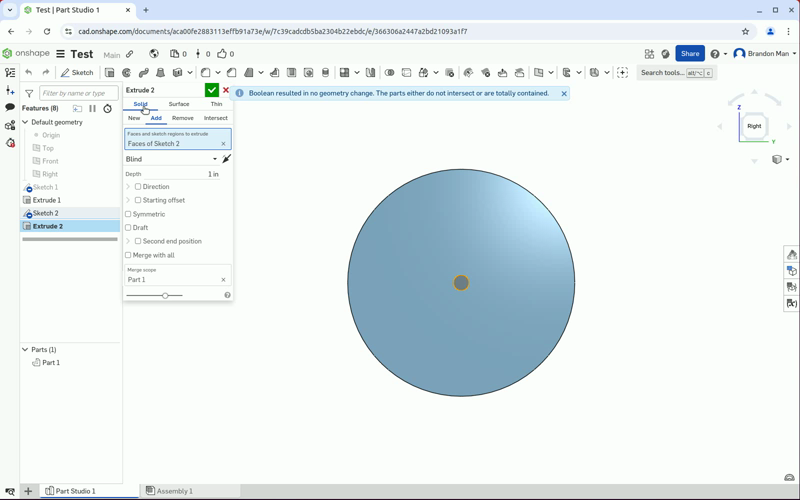
click(143, 106)
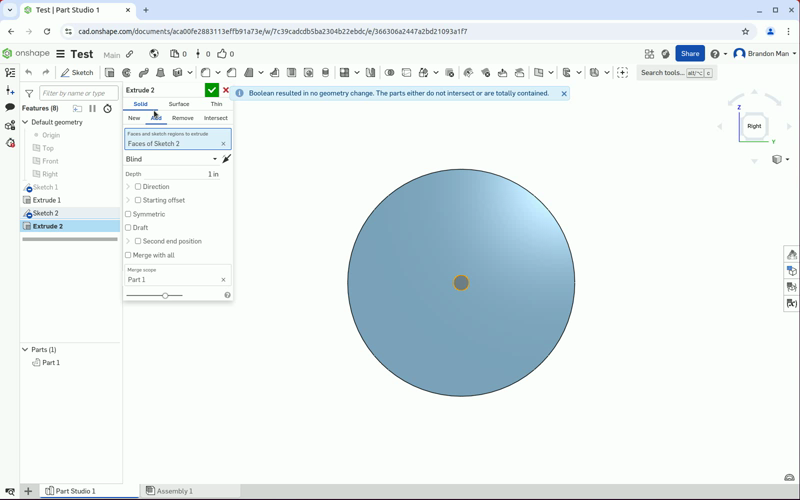
mouse_move(186, 120)
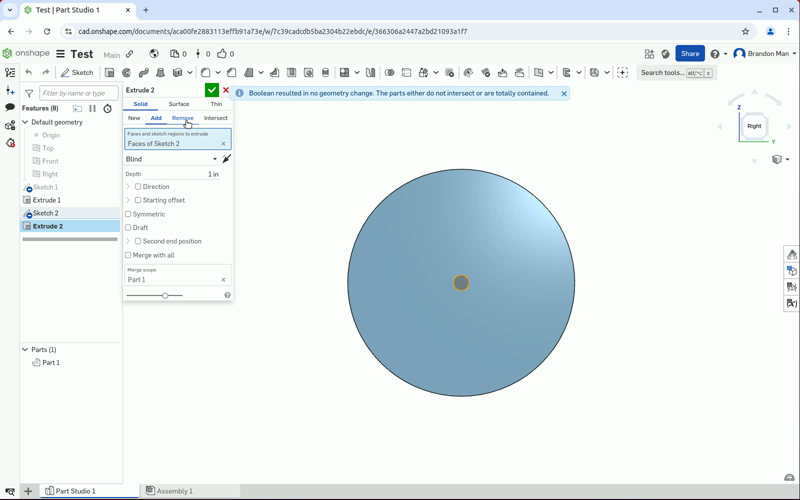
click(186, 120)
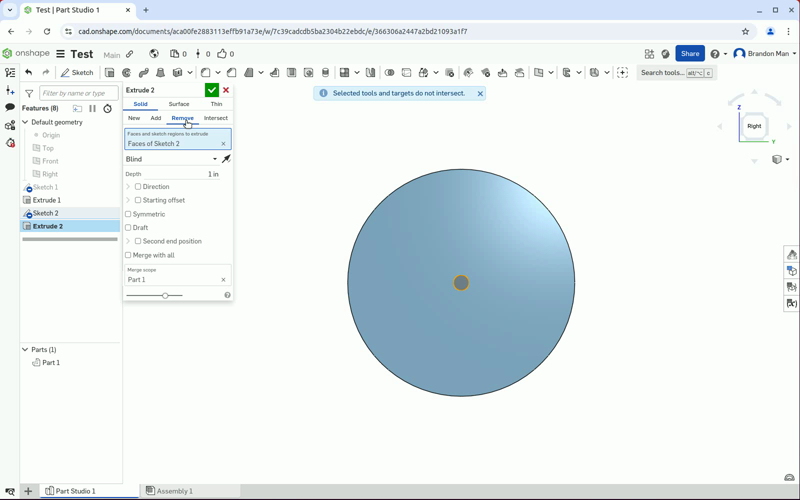
key(tab, 4)
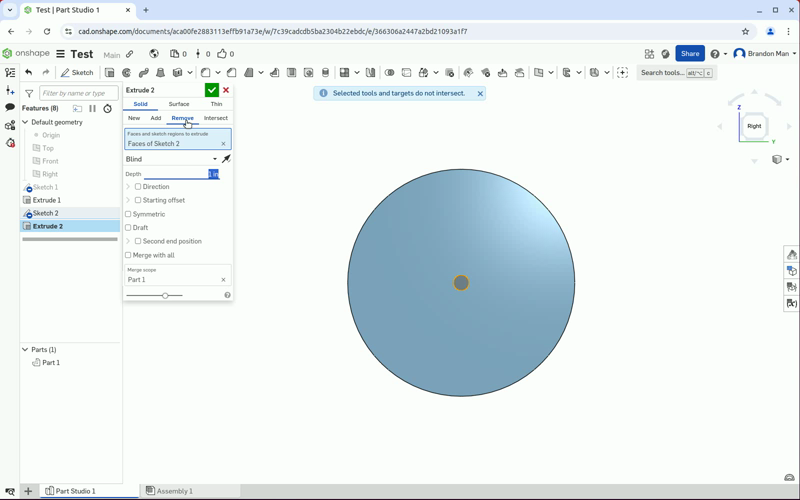
text(0.241)
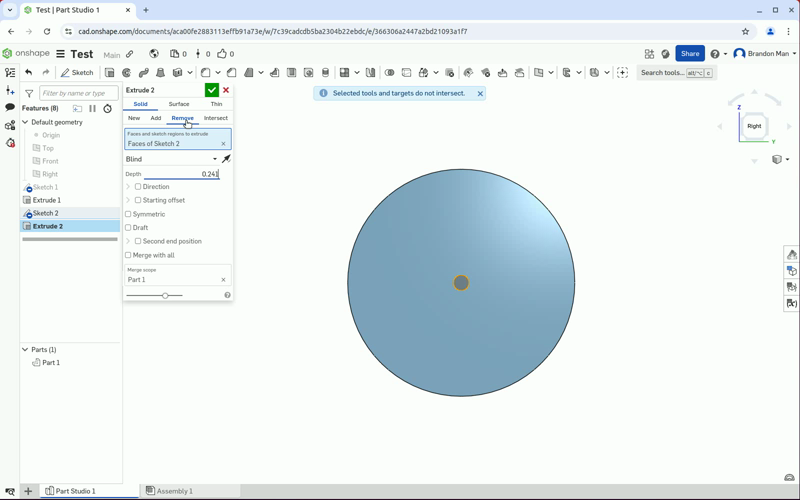
key(tab, 6)
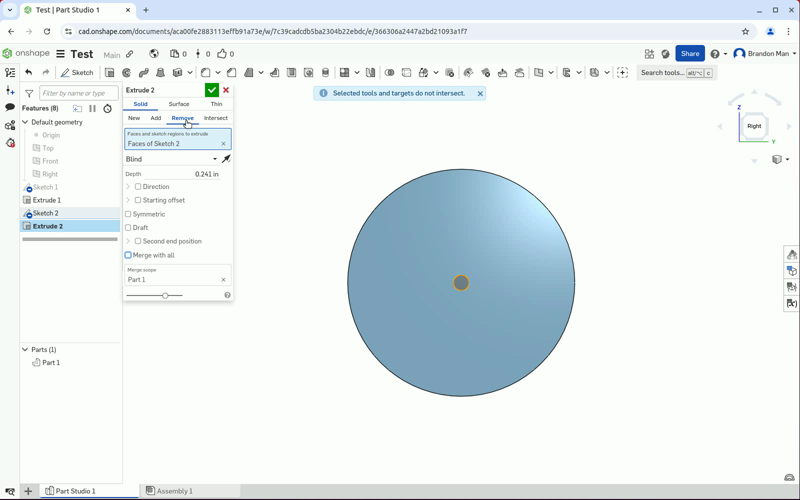
key(space)
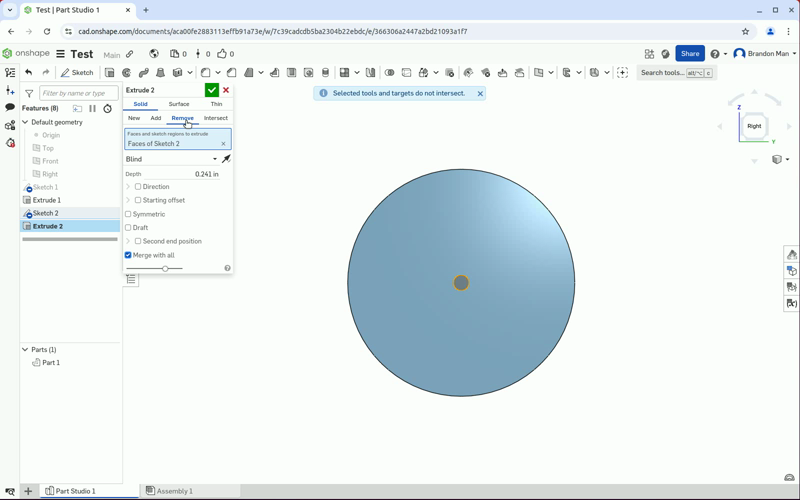
key(enter)
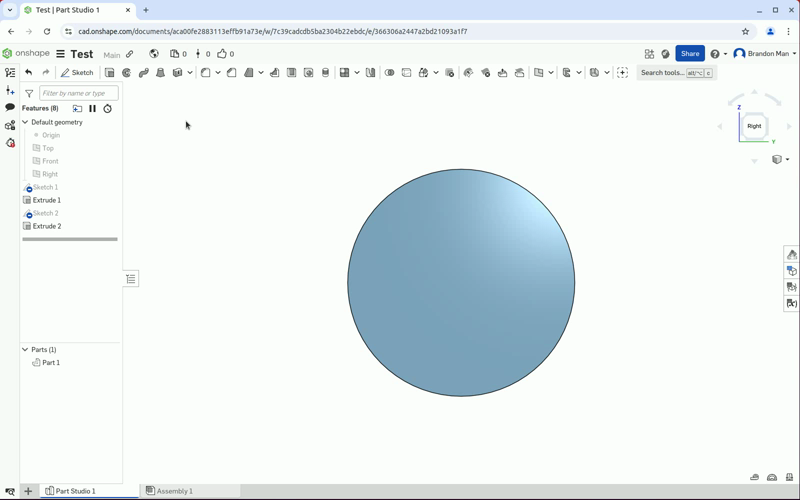
key(shift+h)
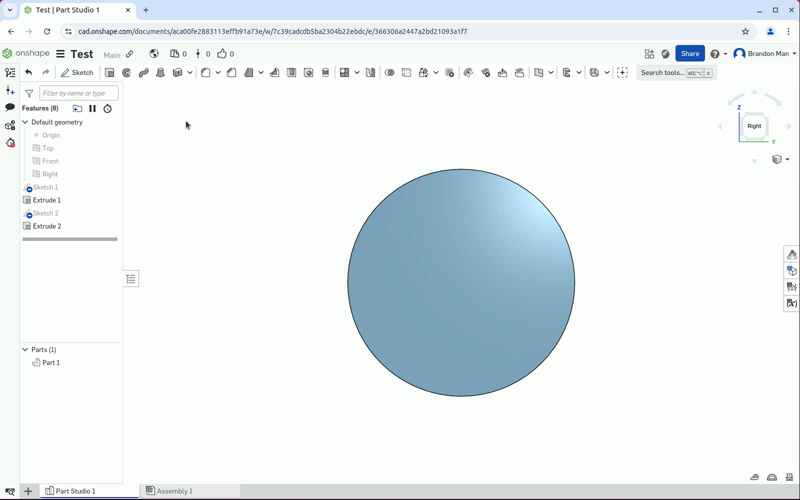
key(shift+h)
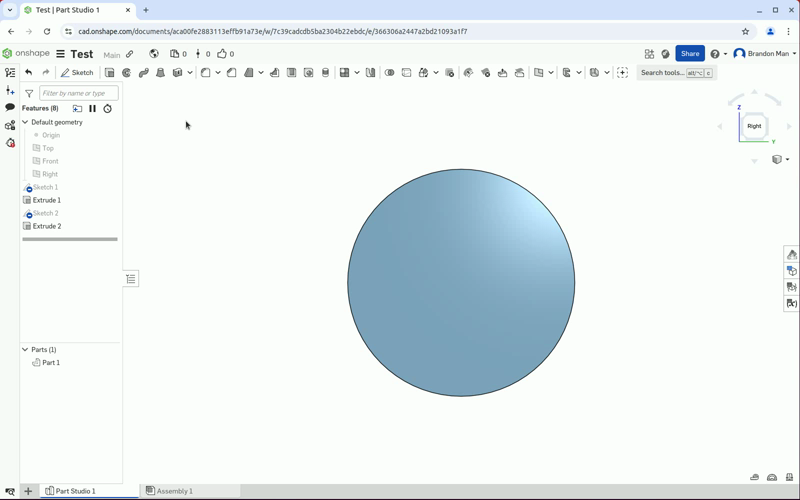
key(shift+7)
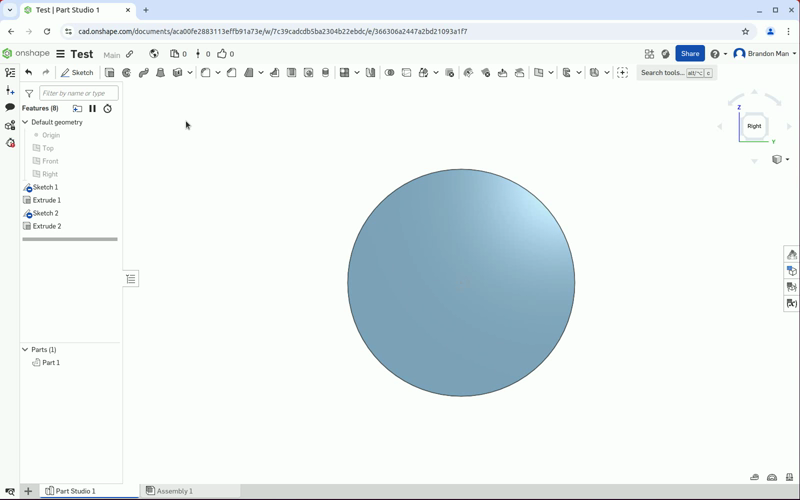
key(right, 2)
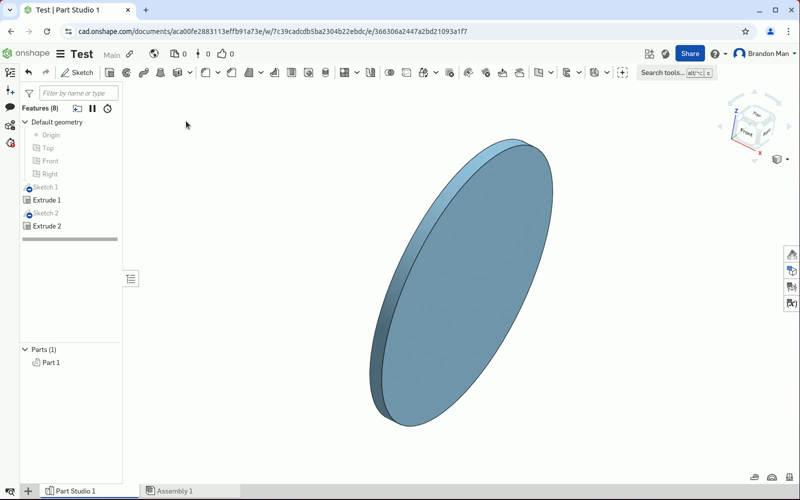
key(down, 2)
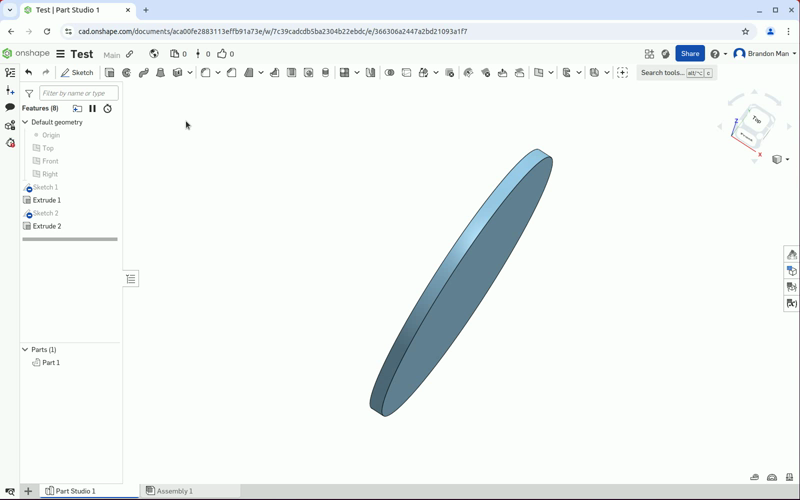
key(up, 2)
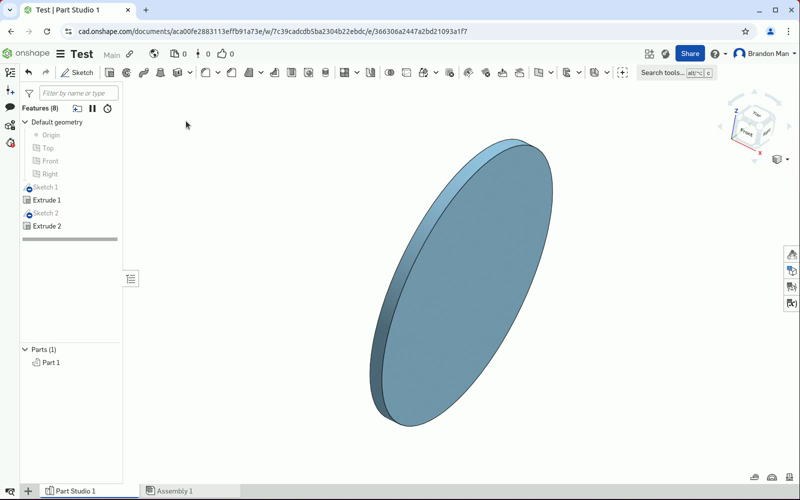
key(left, 2)
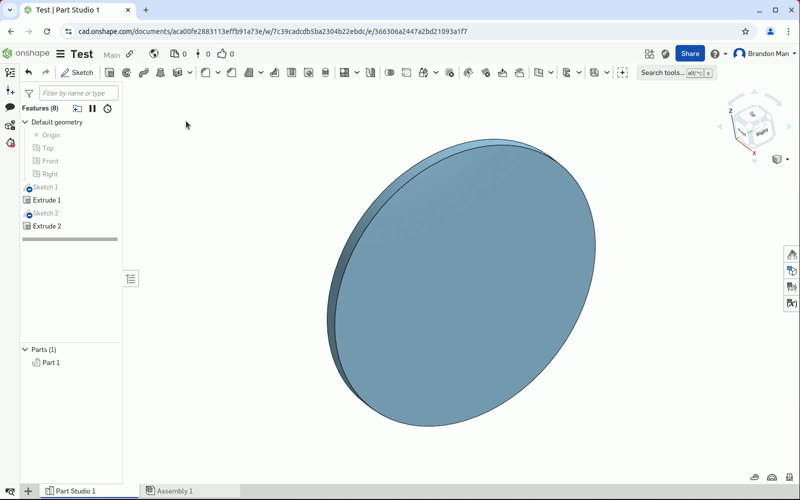
mouse_move(73, 189)
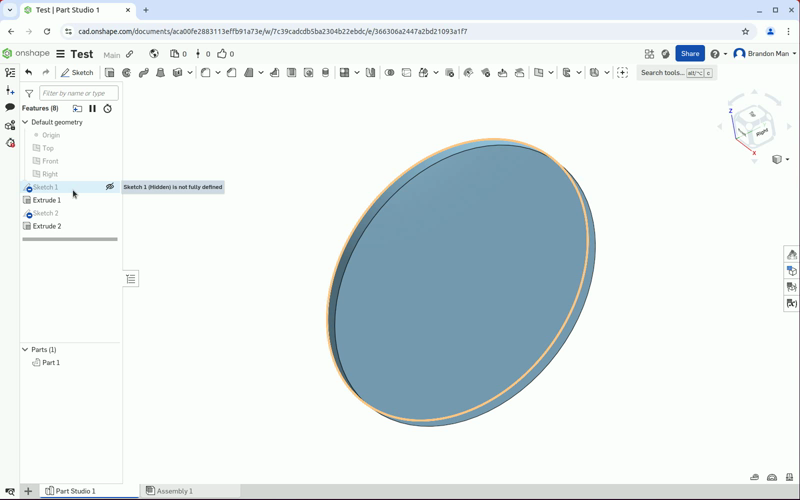
click(73, 189)